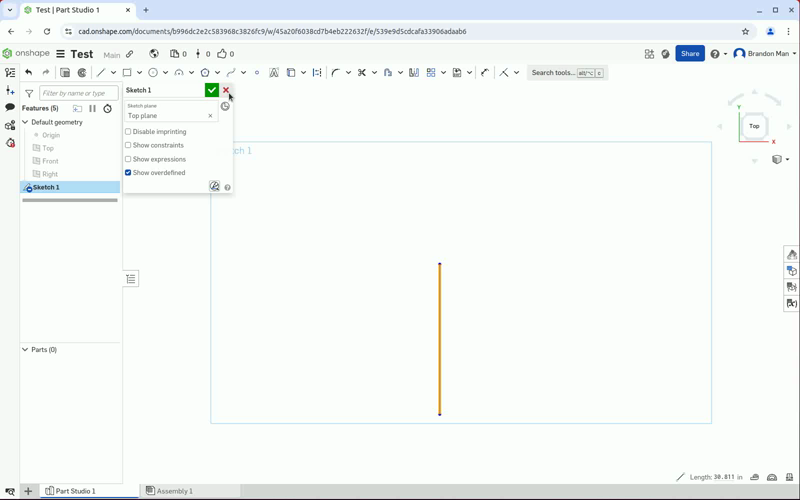
key(shift+h)
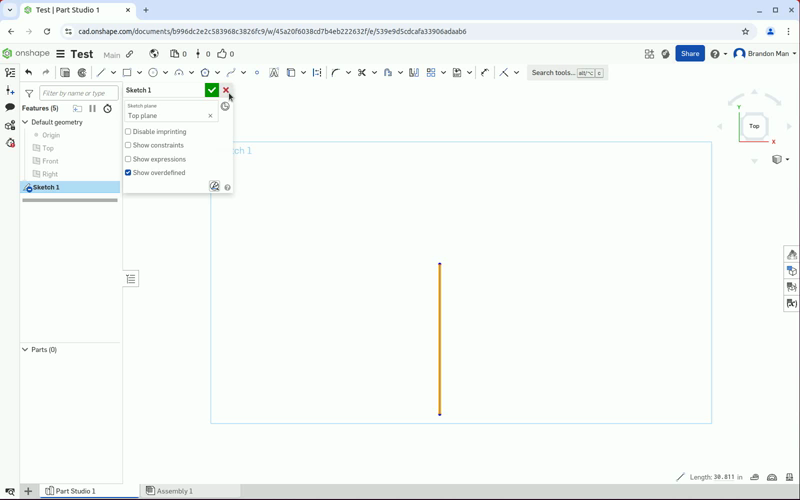
key(shift+s)
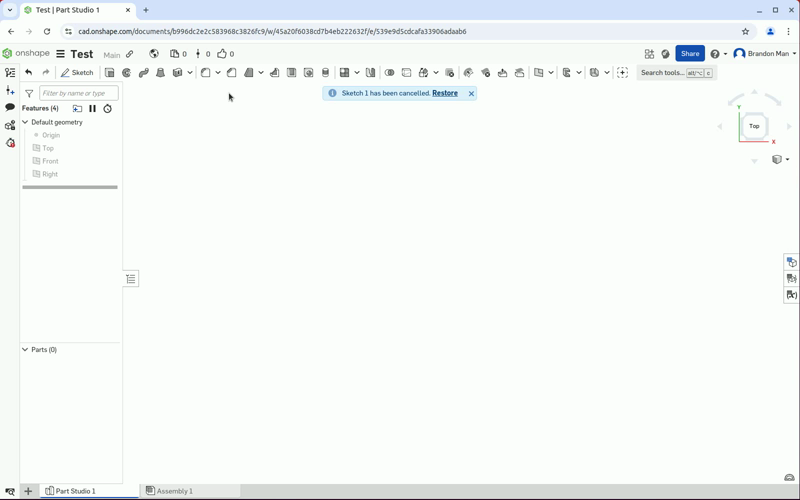
mouse_move(73, 150)
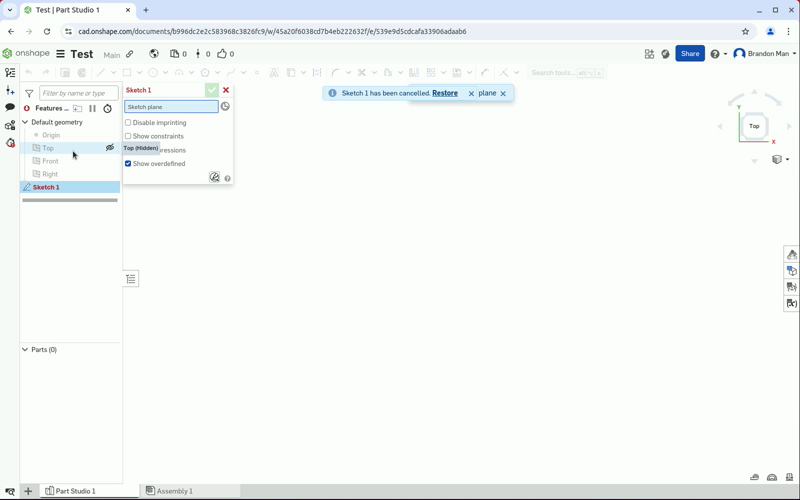
click(73, 150)
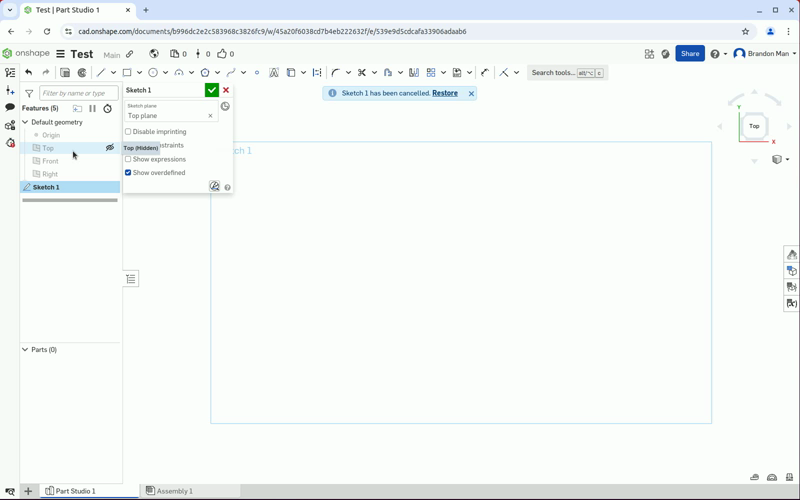
mouse_move(73, 352)
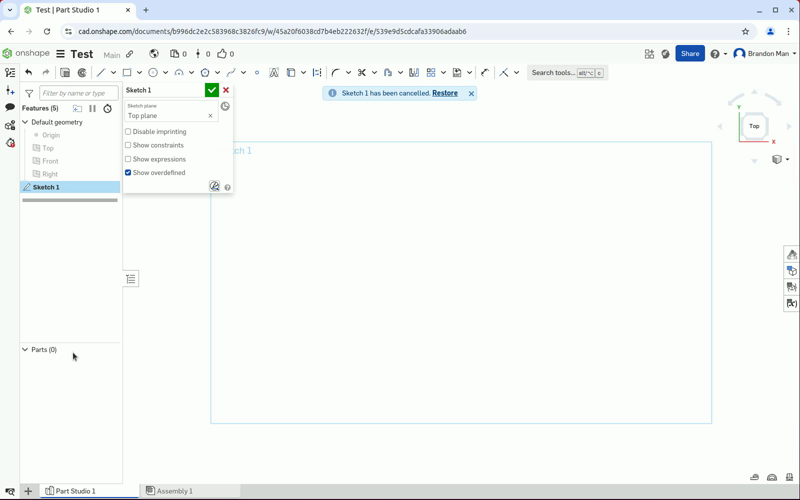
key(y)
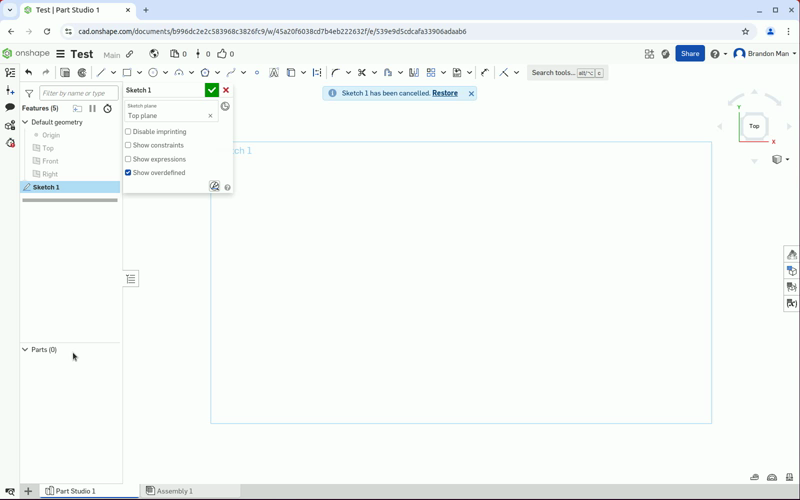
key(l)
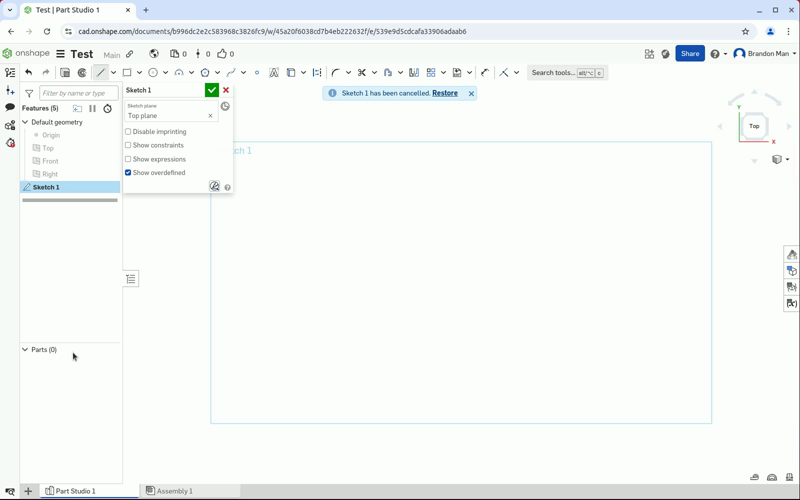
key_down(shift)
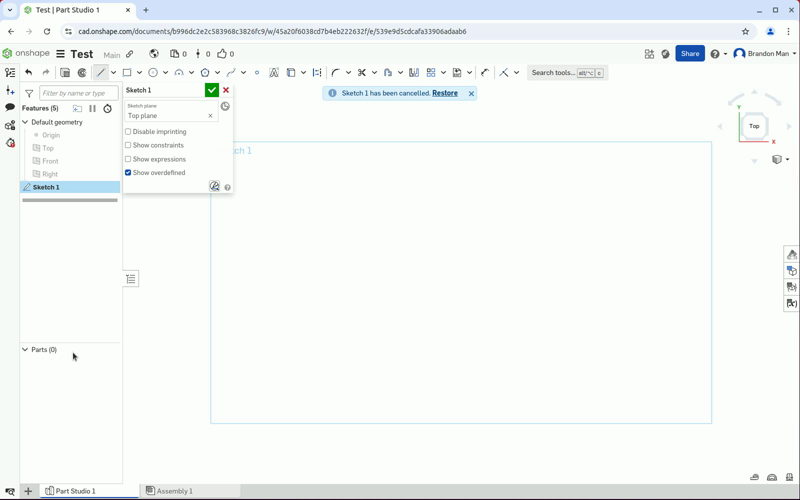
mouse_move(460, 351)
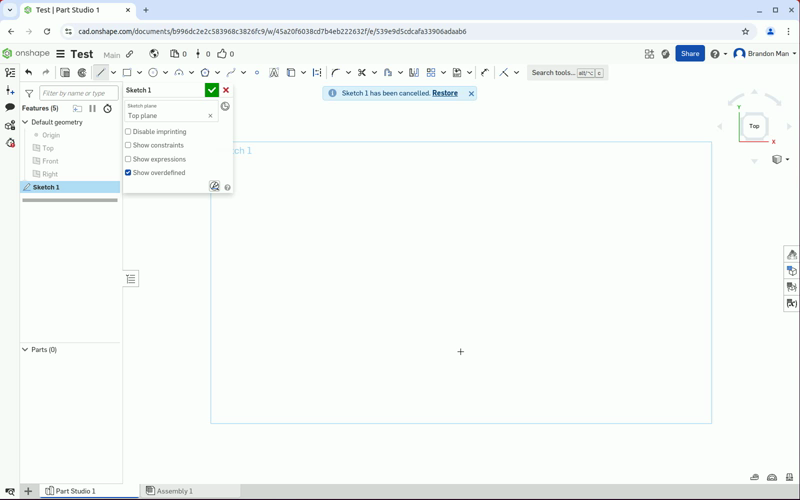
click(460, 351)
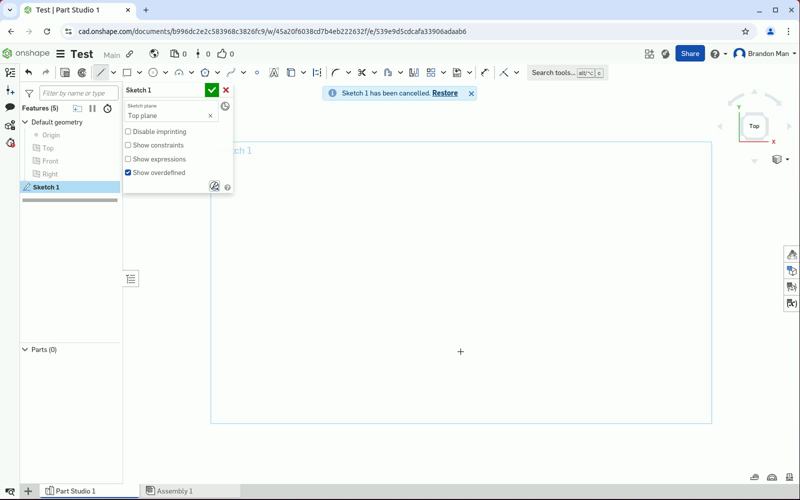
key_up(shift)
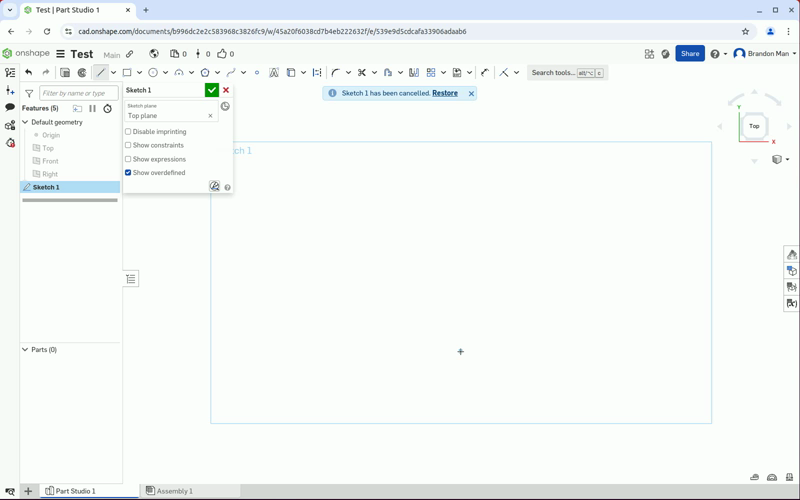
key_down(shift)
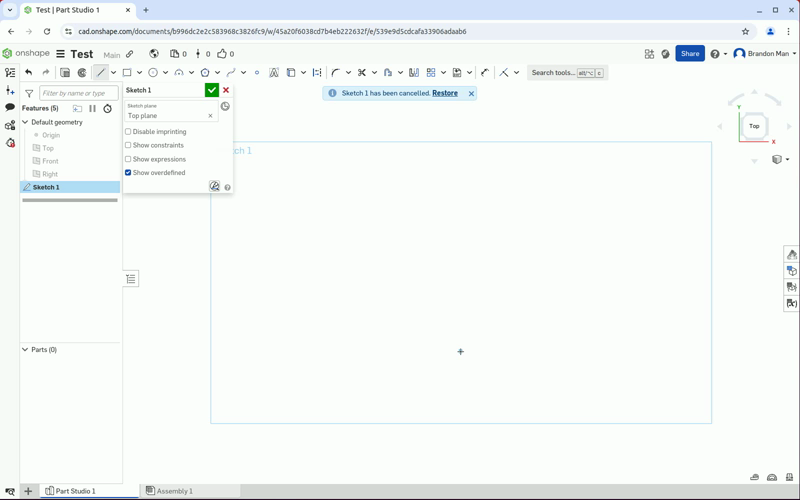
mouse_move(573, 351)
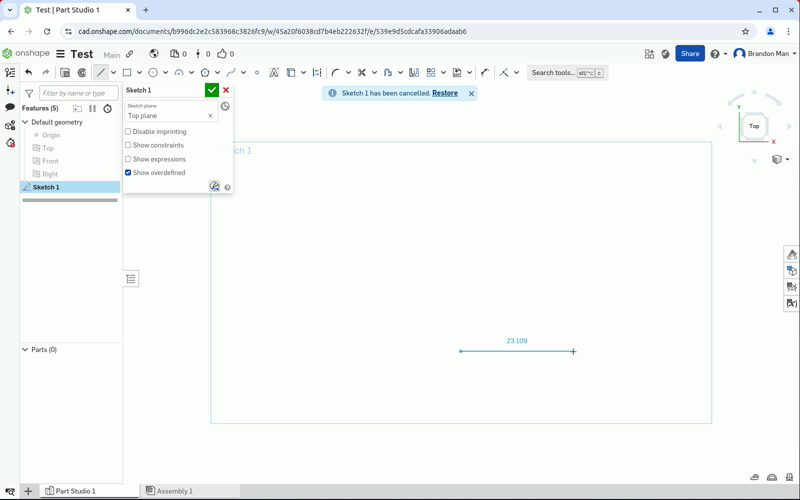
click(573, 351)
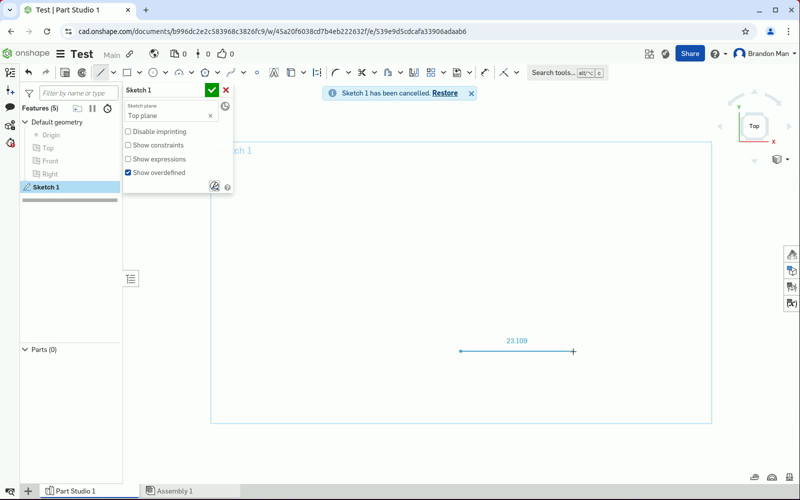
key_up(shift)
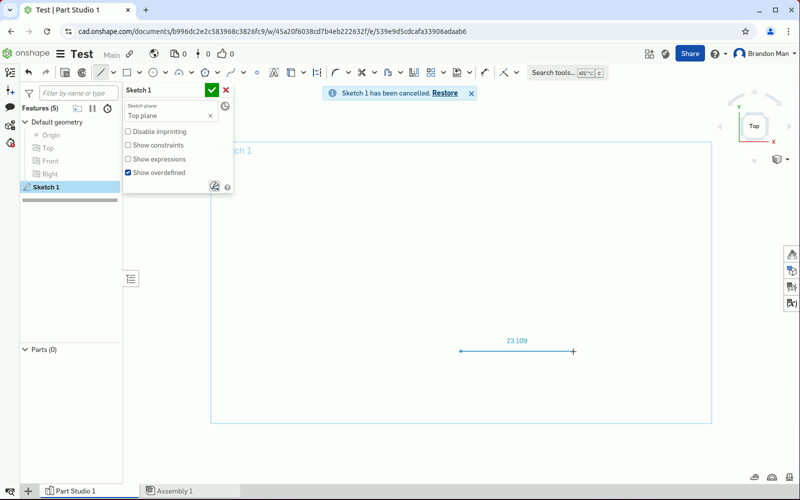
key_down(shift)
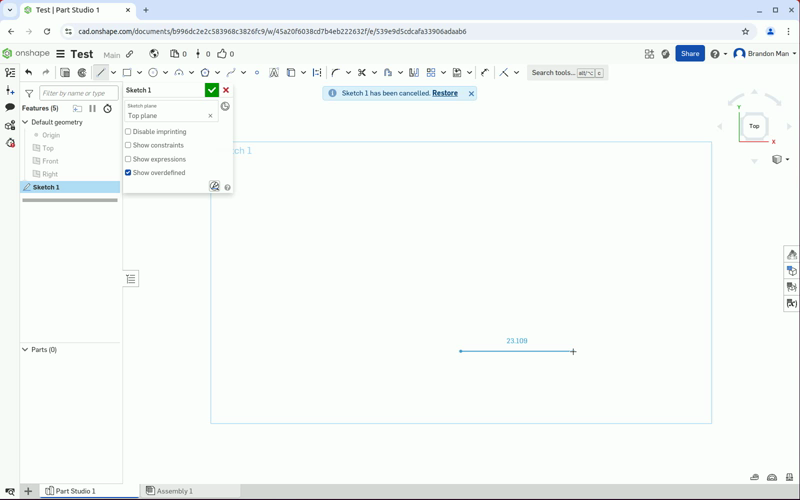
mouse_move(573, 282)
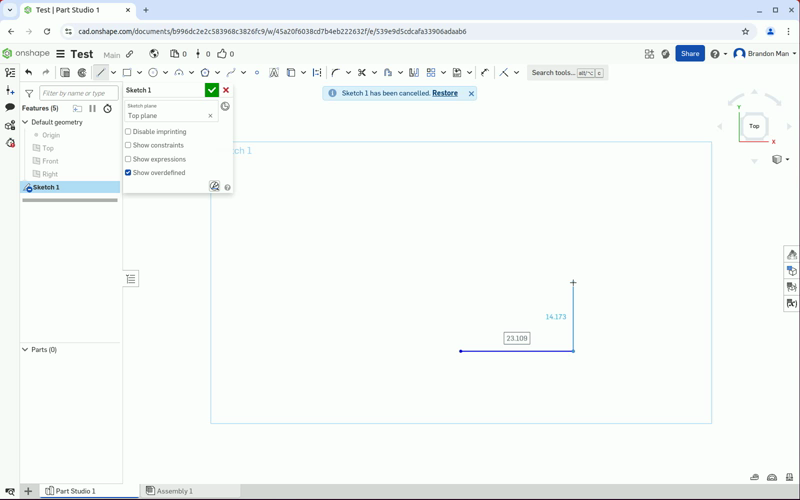
click(573, 282)
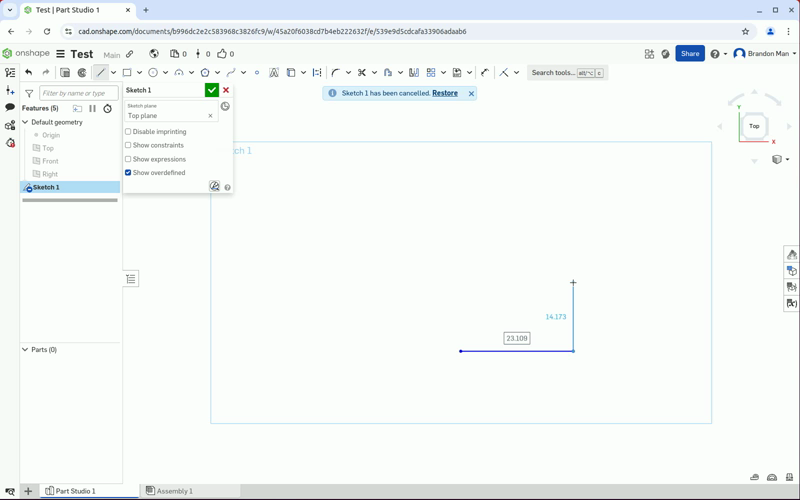
key_up(shift)
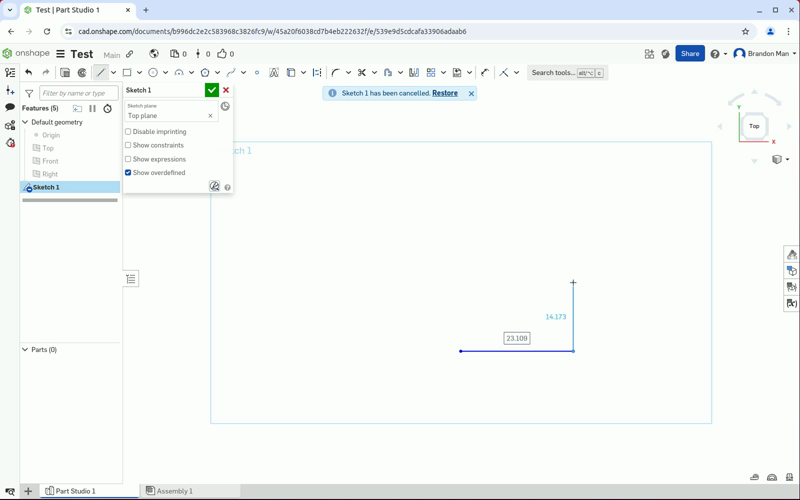
key_down(shift)
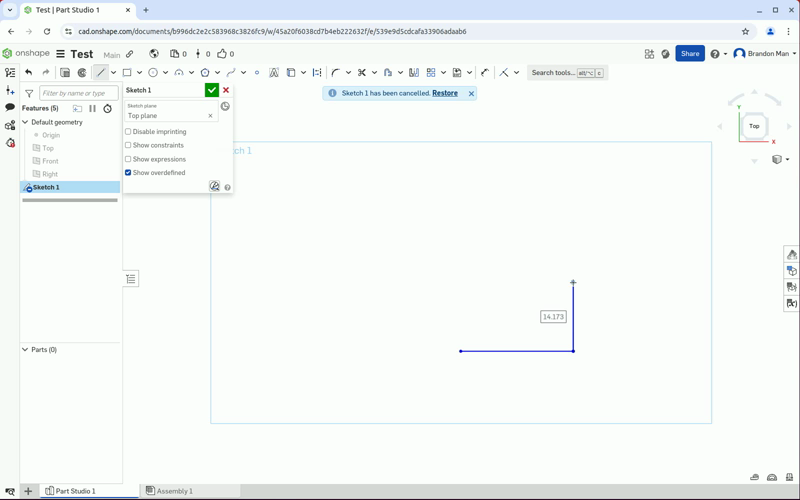
mouse_move(460, 282)
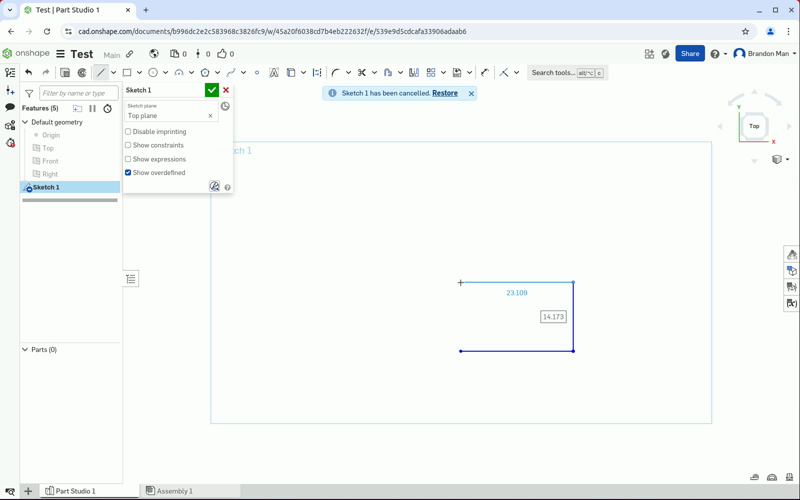
click(460, 282)
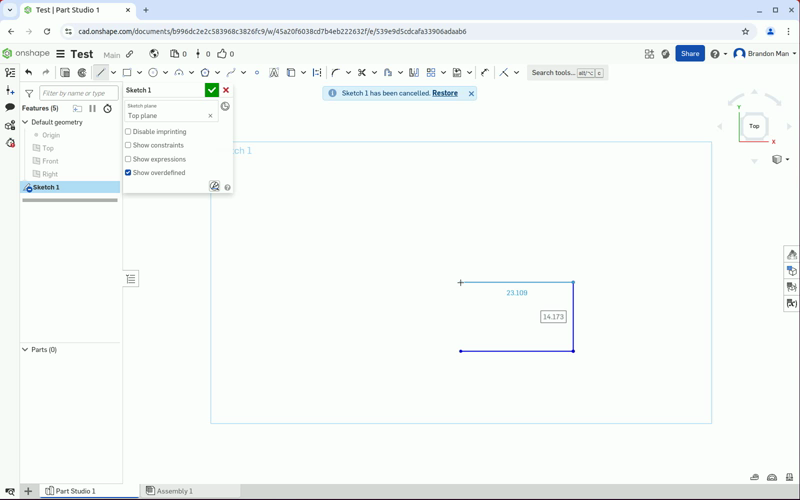
key_up(shift)
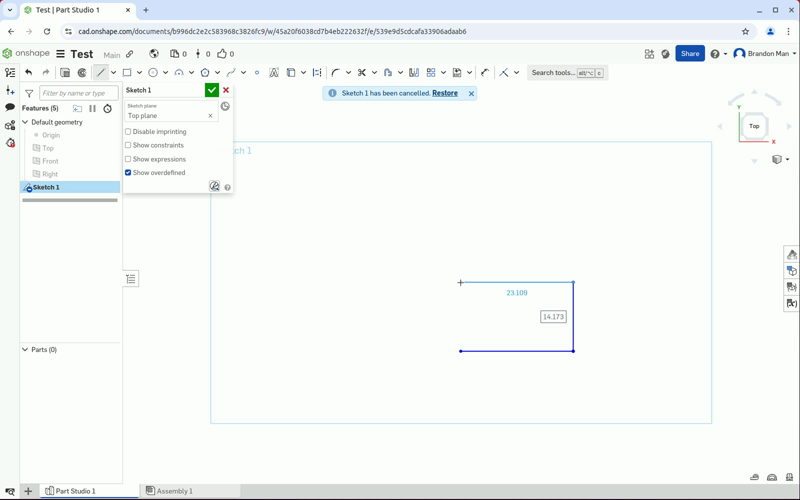
key_down(shift)
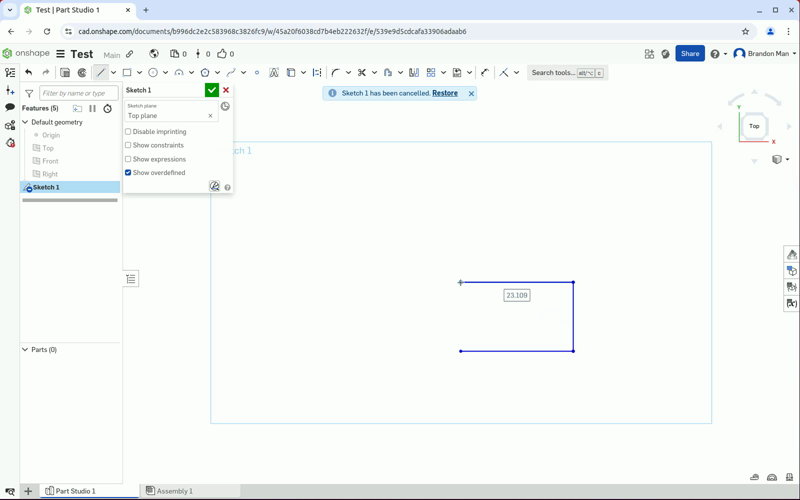
mouse_move(460, 351)
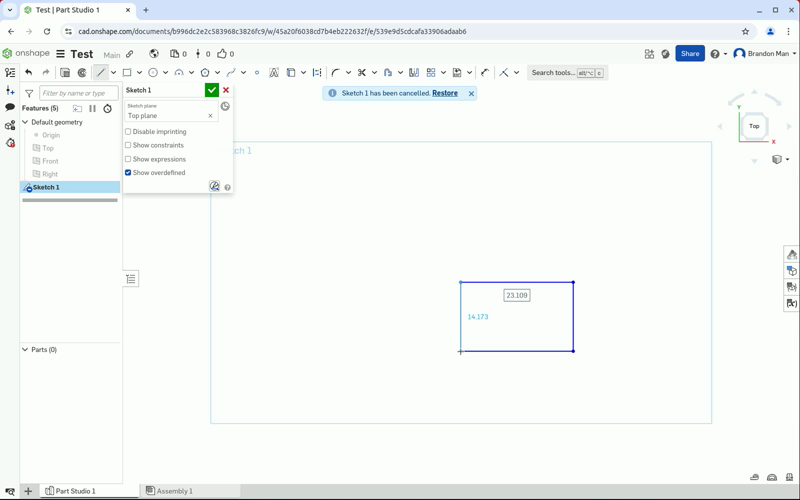
key_up(shift)
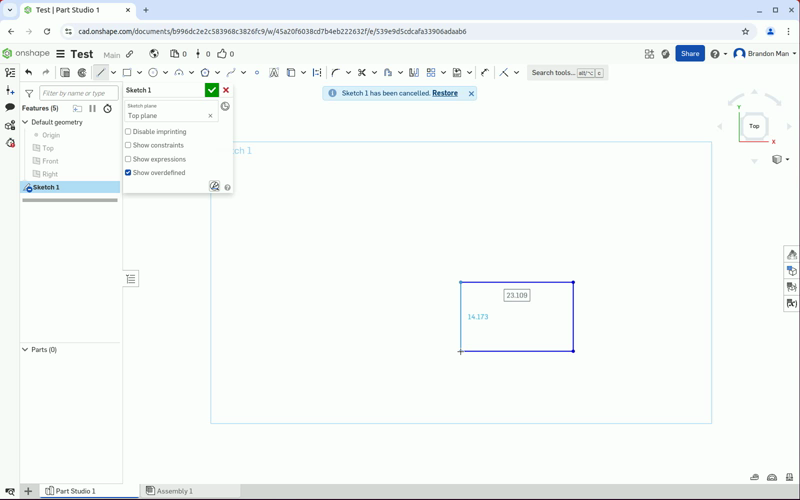
click(460, 351)
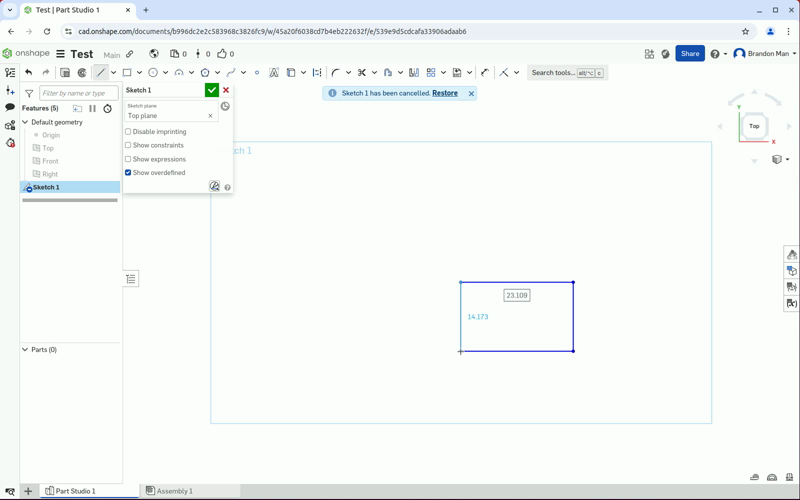
key(esc)
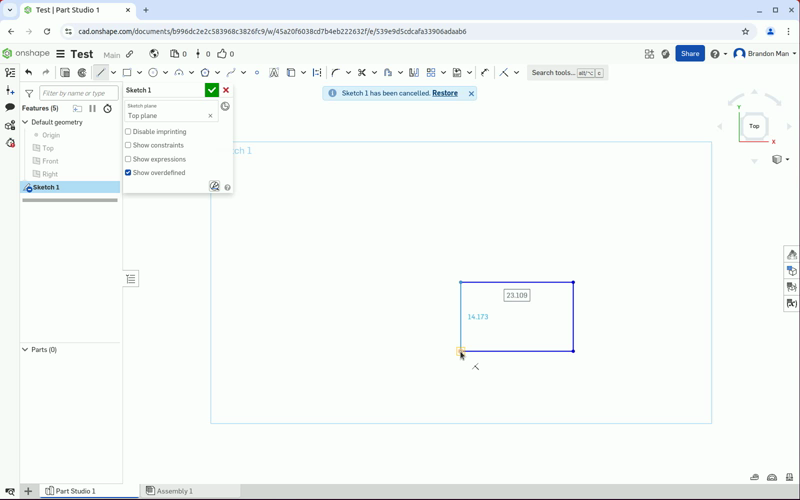
mouse_move(553, 297)
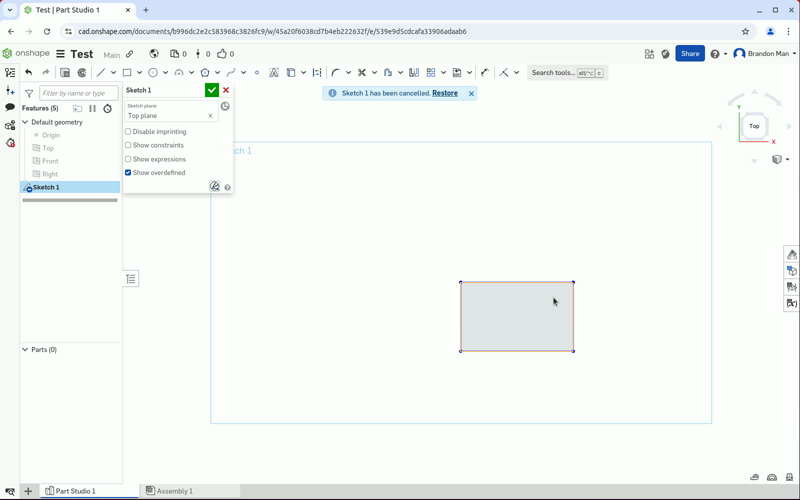
click(553, 297)
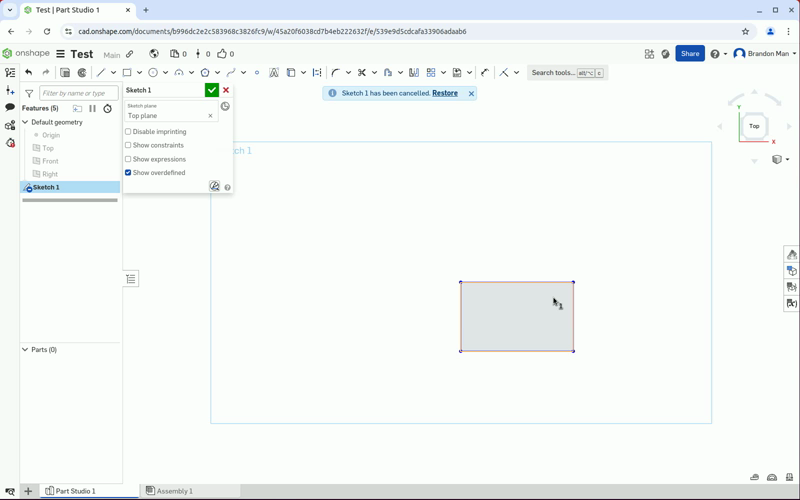
mouse_move(73, 352)
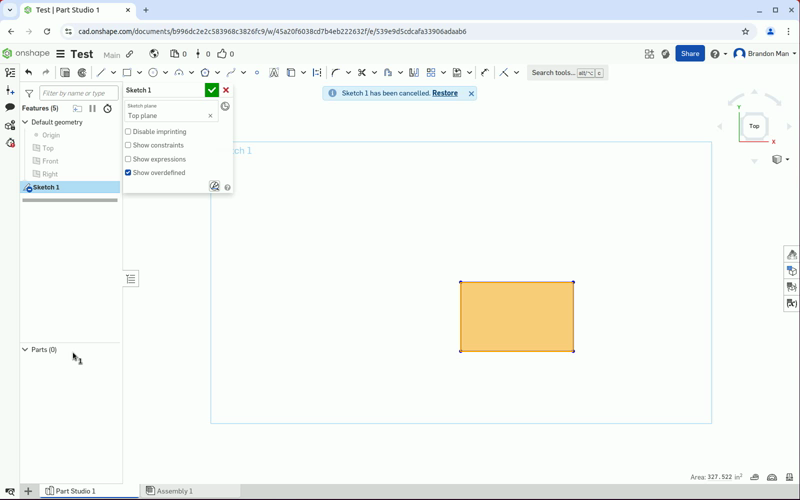
key(shift+y)
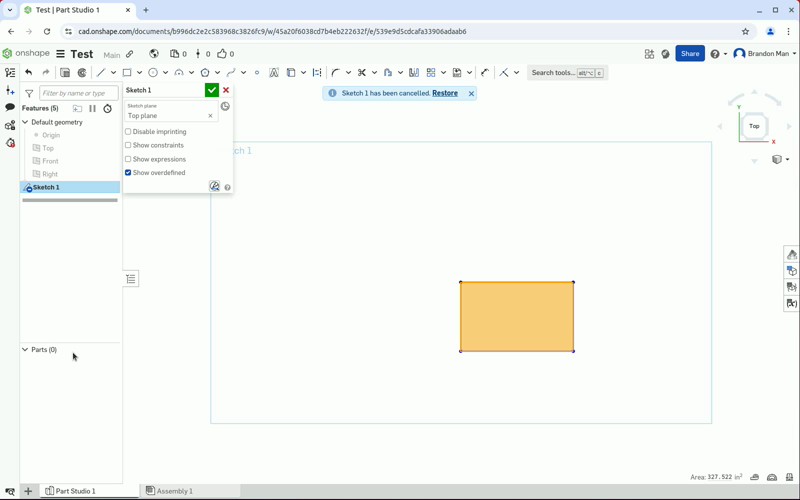
key(shift+e)
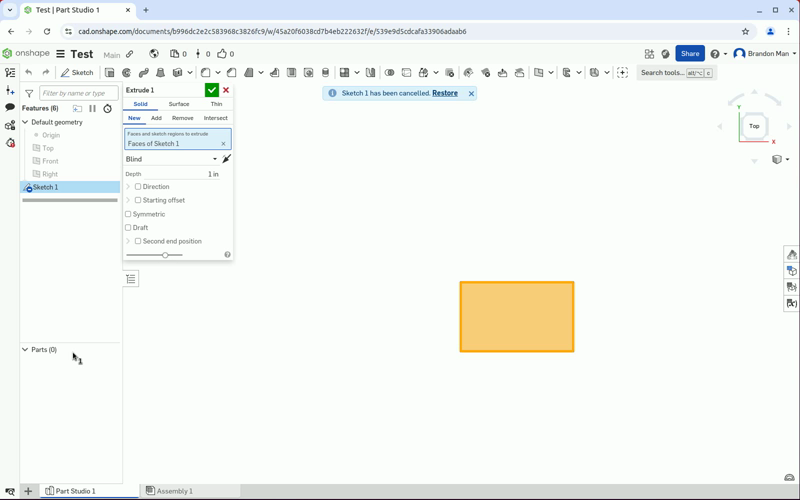
mouse_move(143, 106)
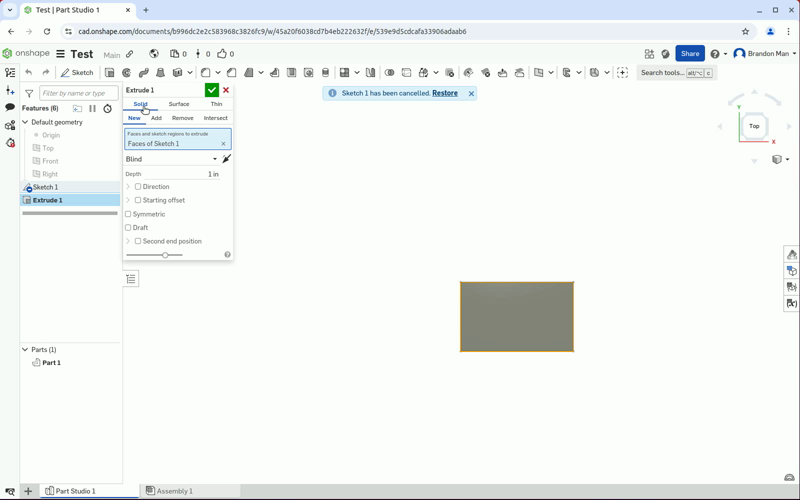
click(143, 106)
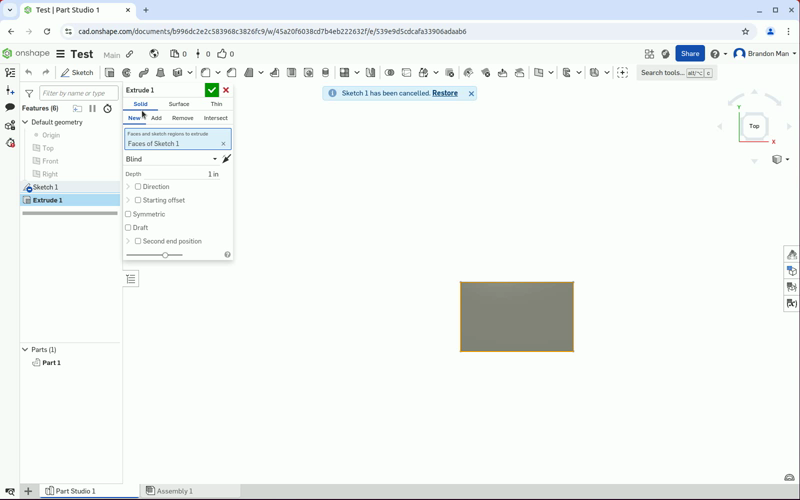
mouse_move(137, 120)
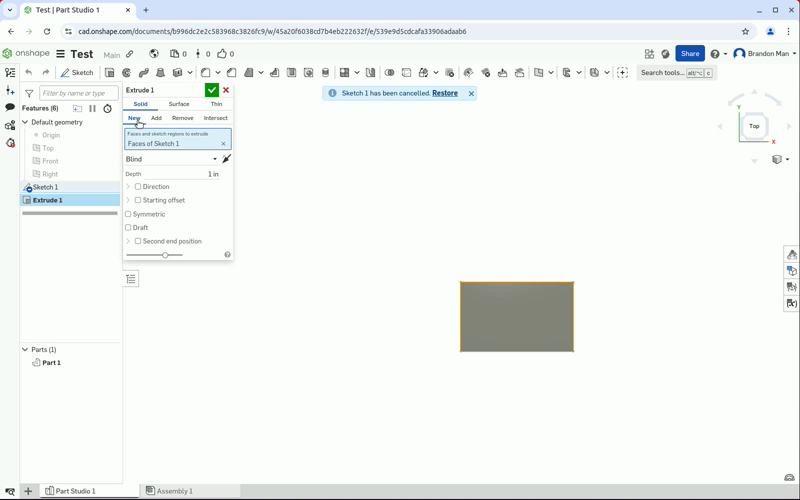
click(137, 120)
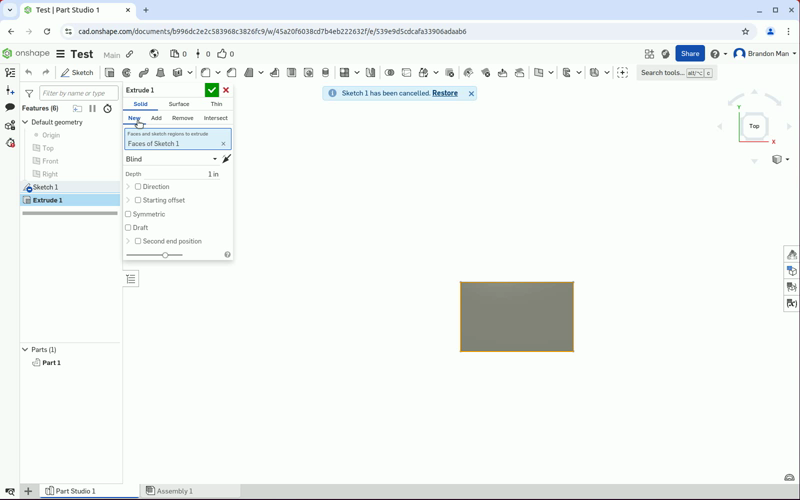
key(tab, 4)
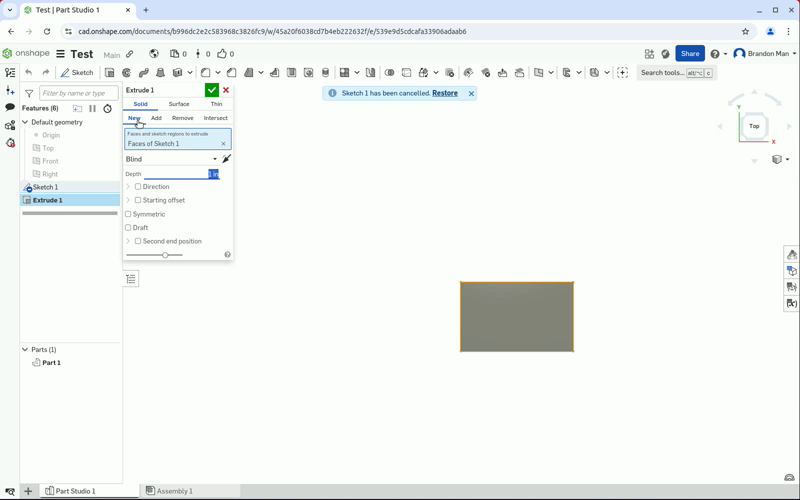
text(8.184)
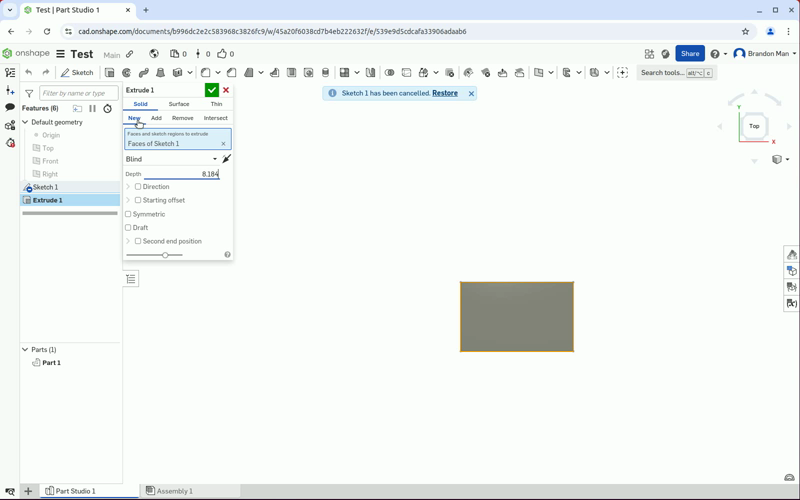
key(enter)
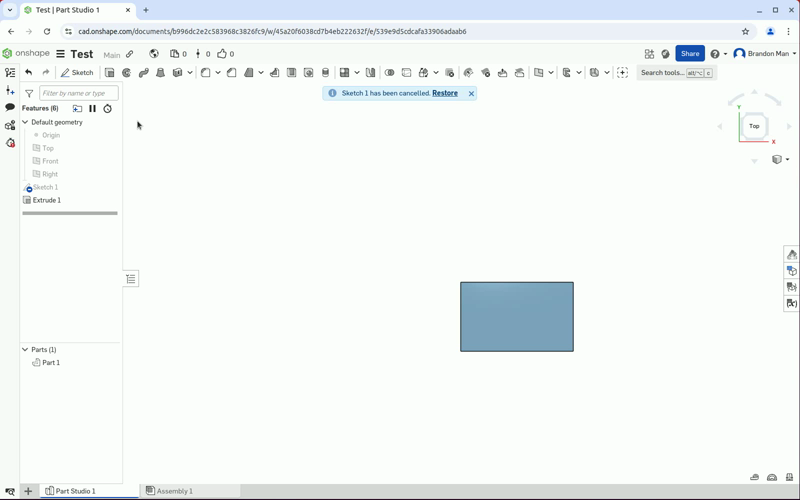
key(shift+h)
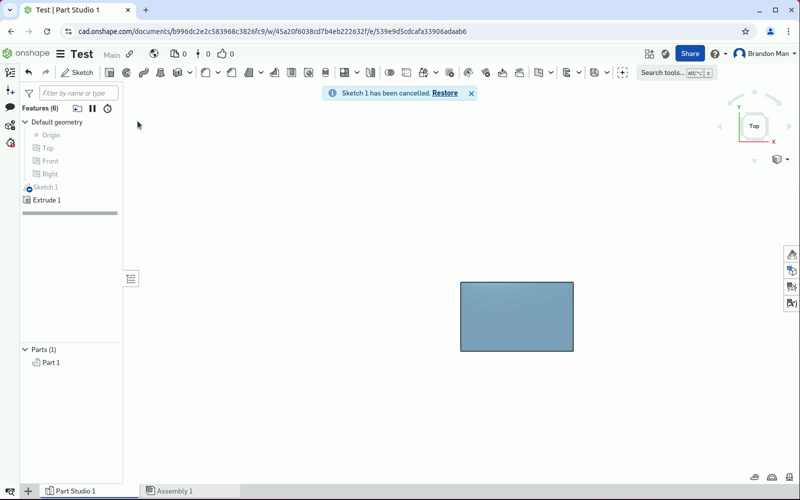
key(shift+h)
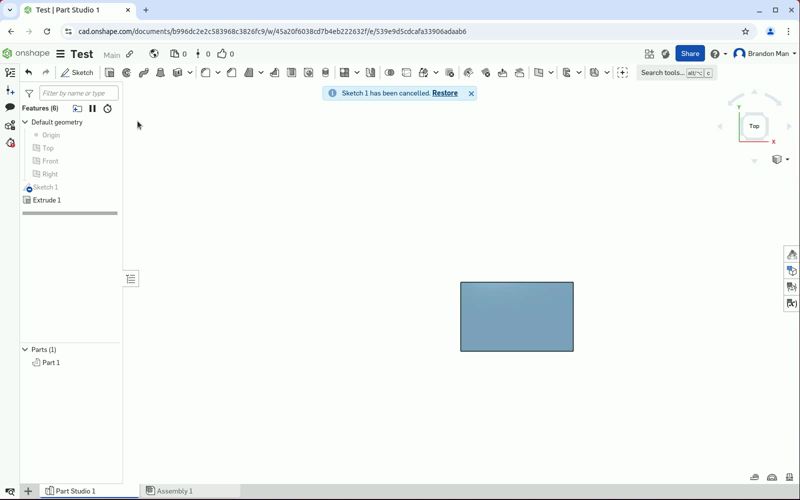
mouse_move(73, 189)
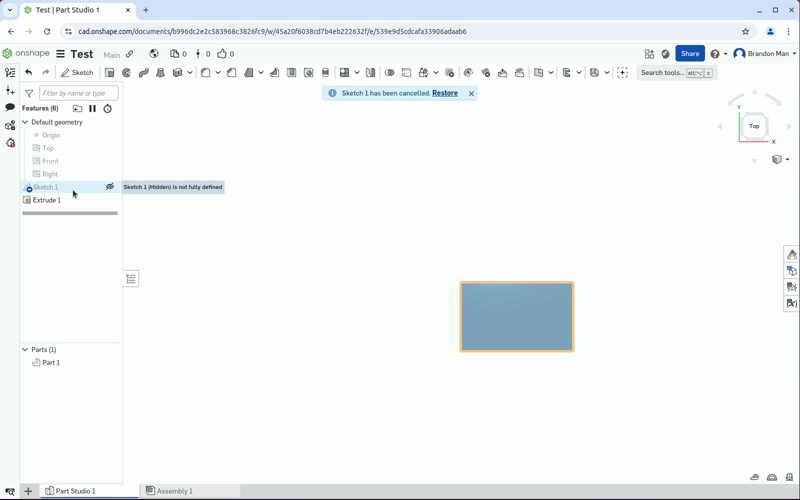
click(73, 189)
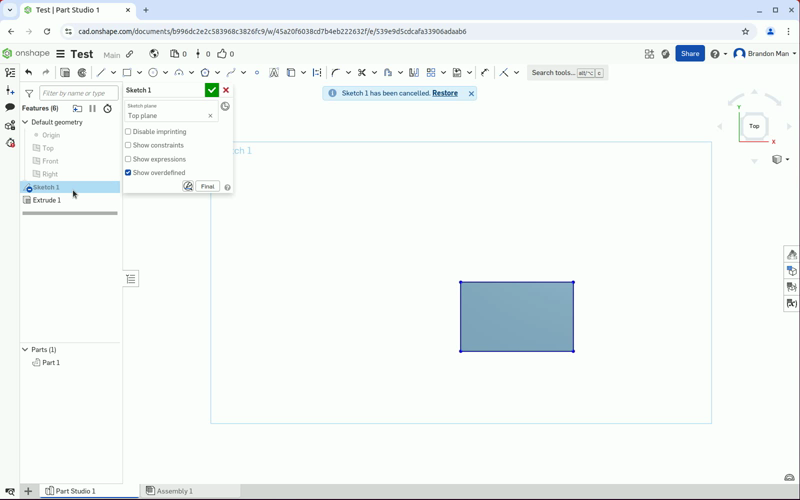
mouse_move(229, 92)
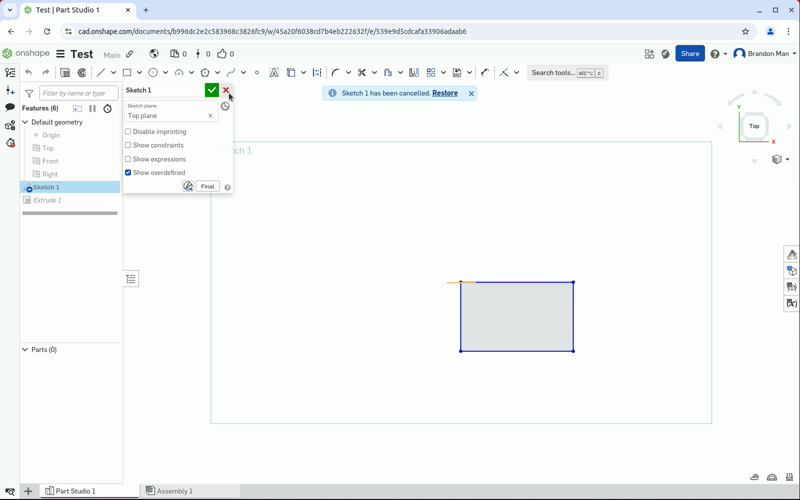
click(229, 92)
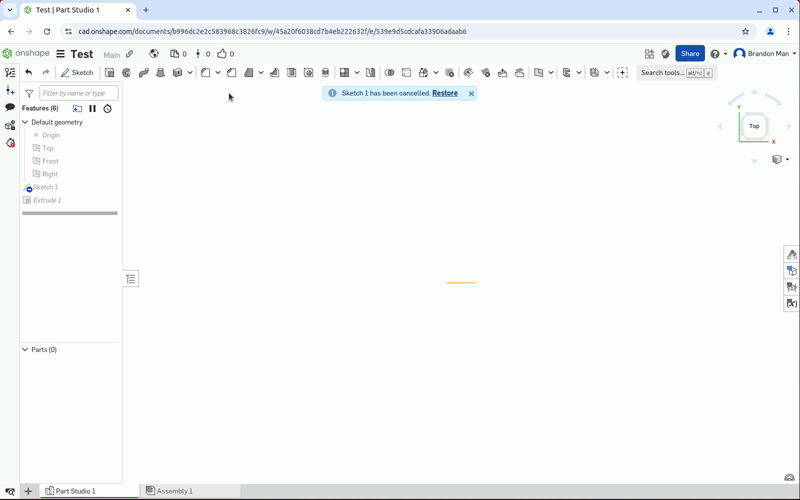
mouse_move(541, 75)
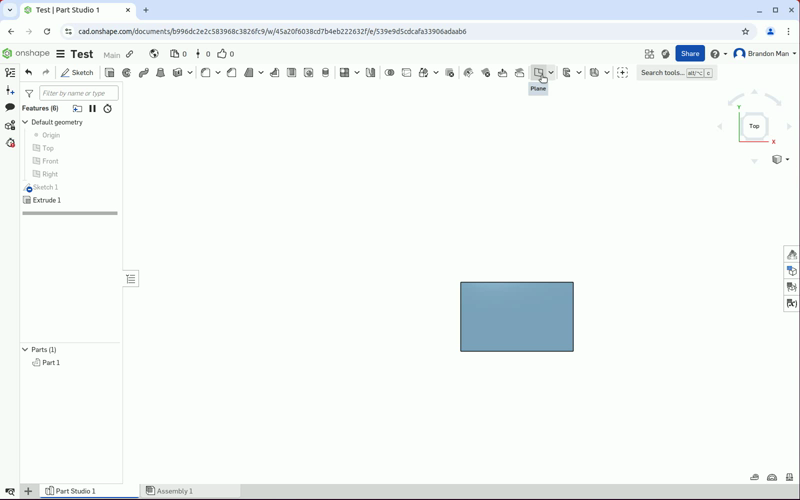
click(541, 75)
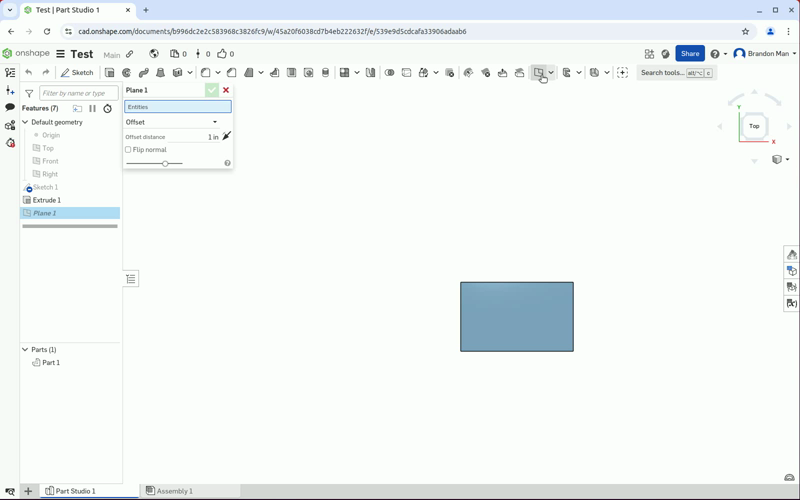
mouse_move(73, 150)
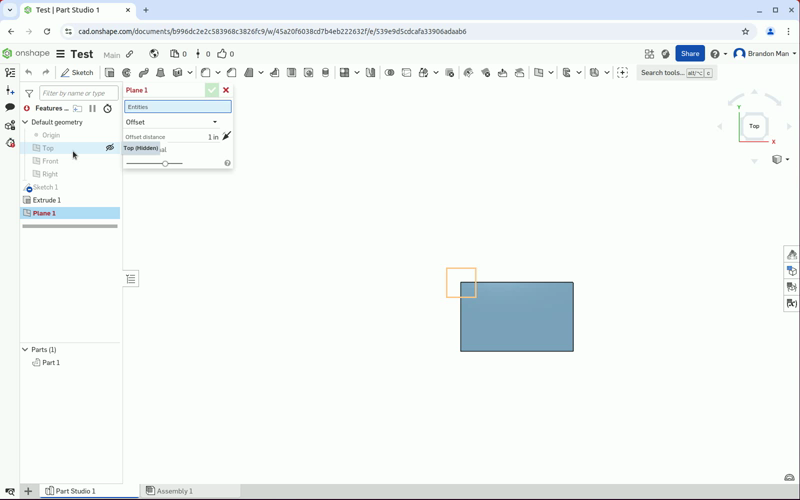
click(73, 150)
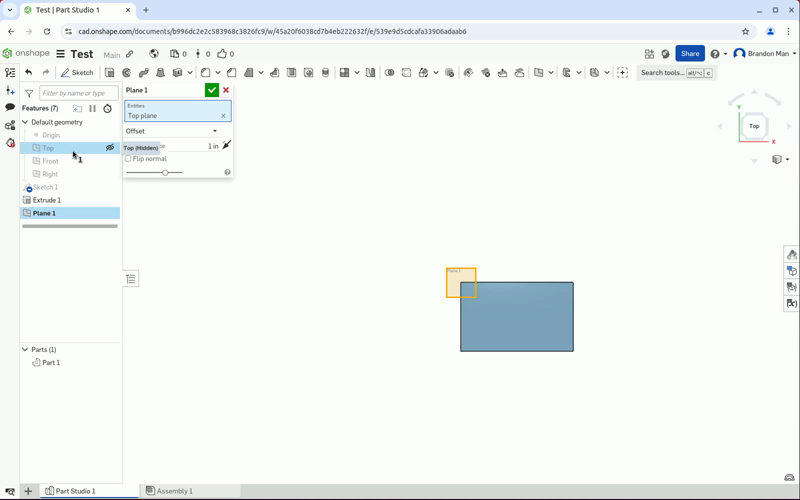
key(tab, 2)
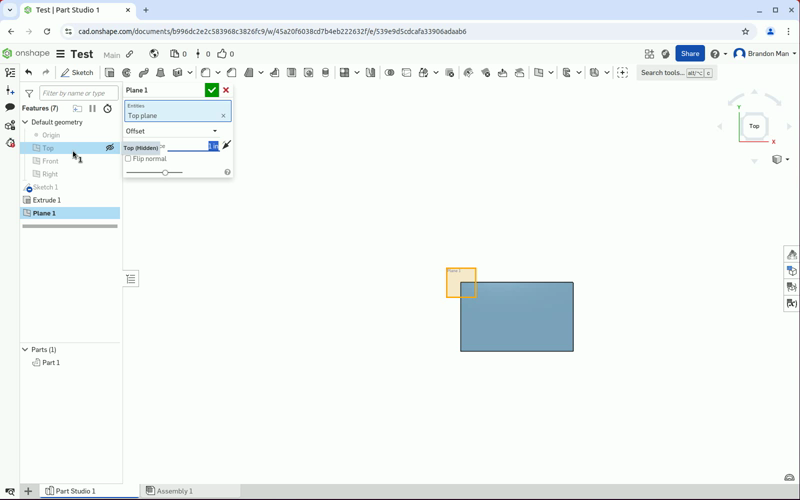
text(8.196)
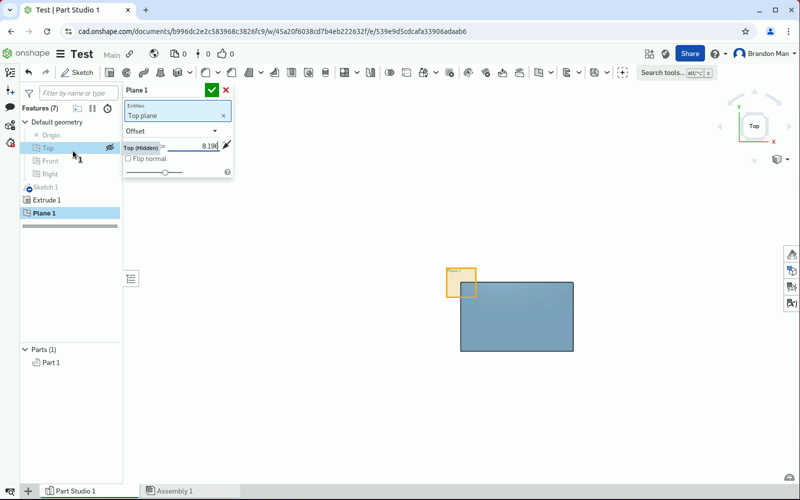
key(enter, 2)
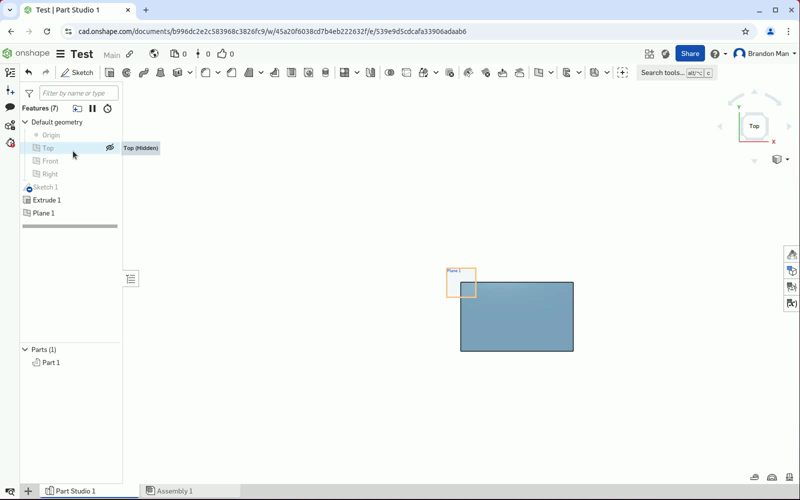
key(shift+s)
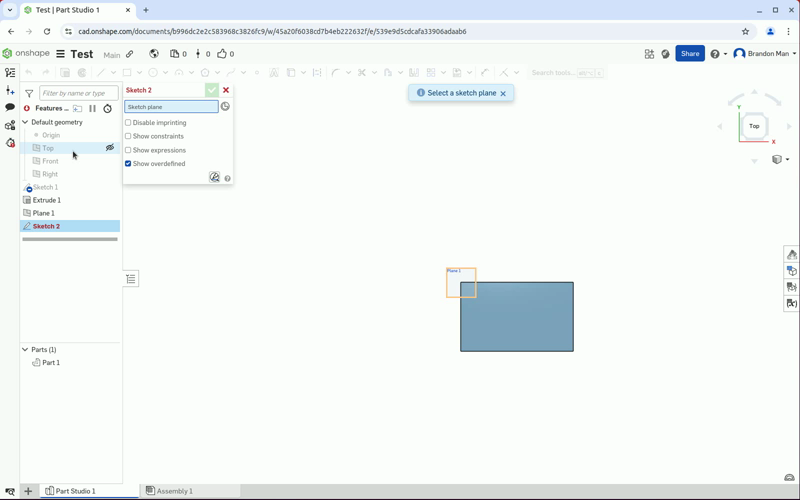
mouse_move(73, 215)
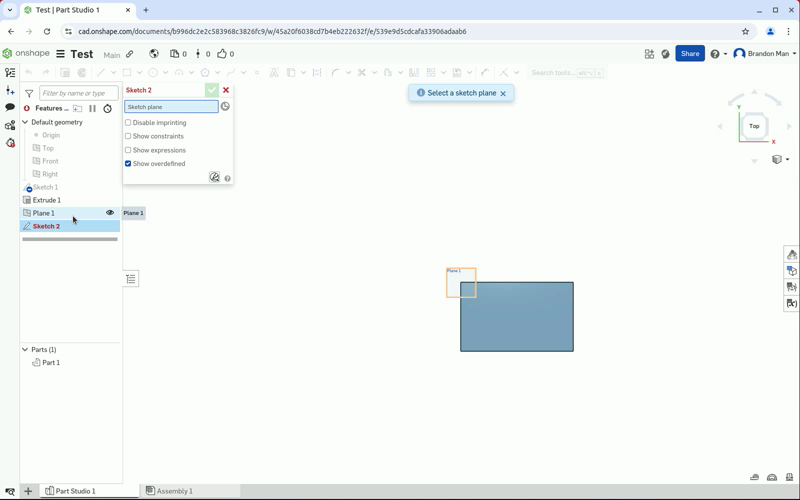
click(73, 215)
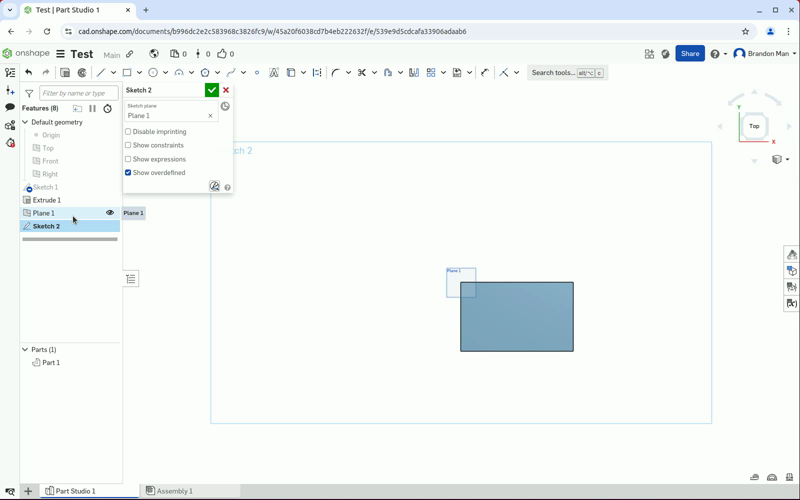
mouse_move(73, 352)
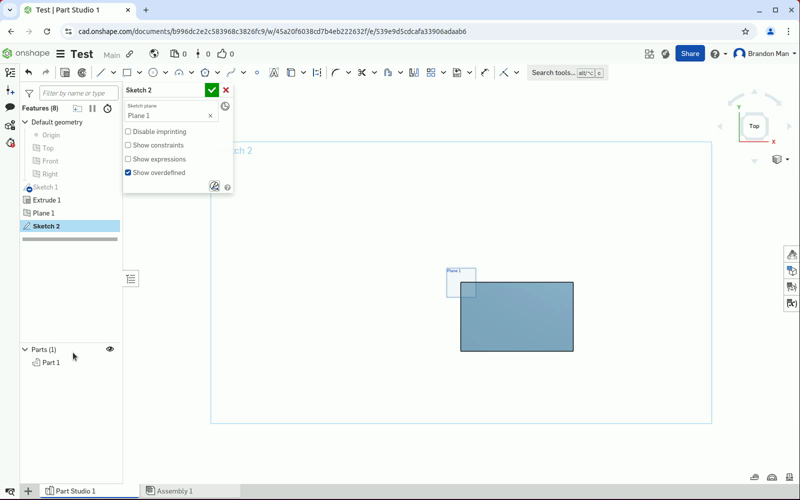
key(y)
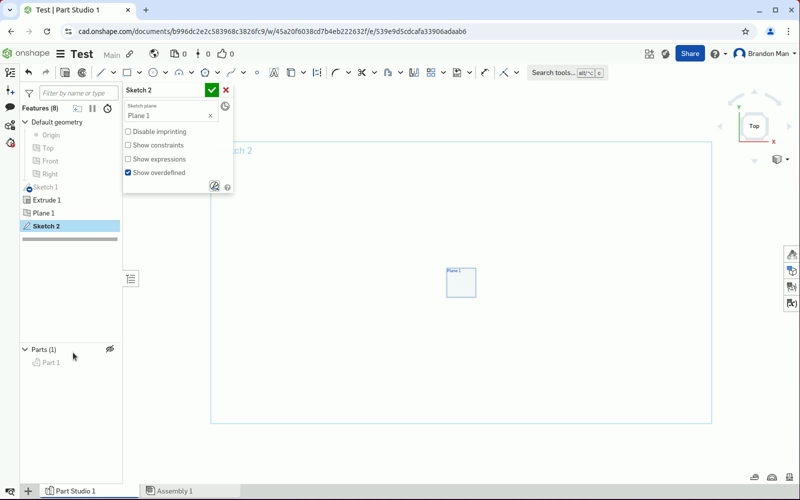
key(l)
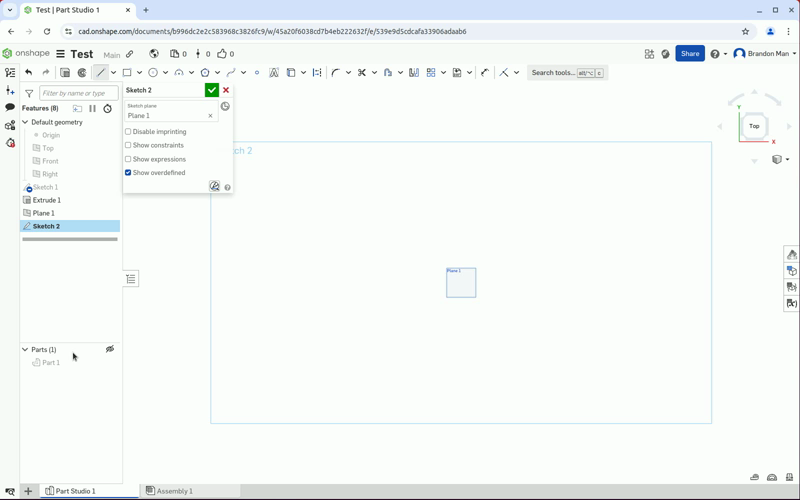
key_down(shift)
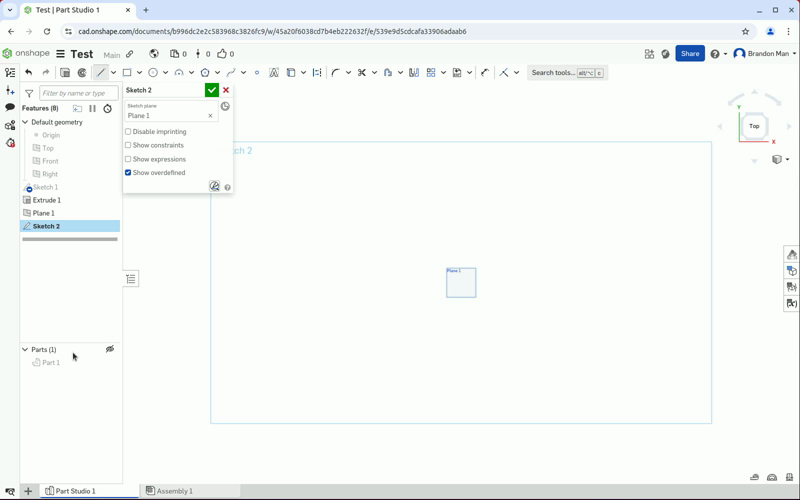
mouse_move(461, 349)
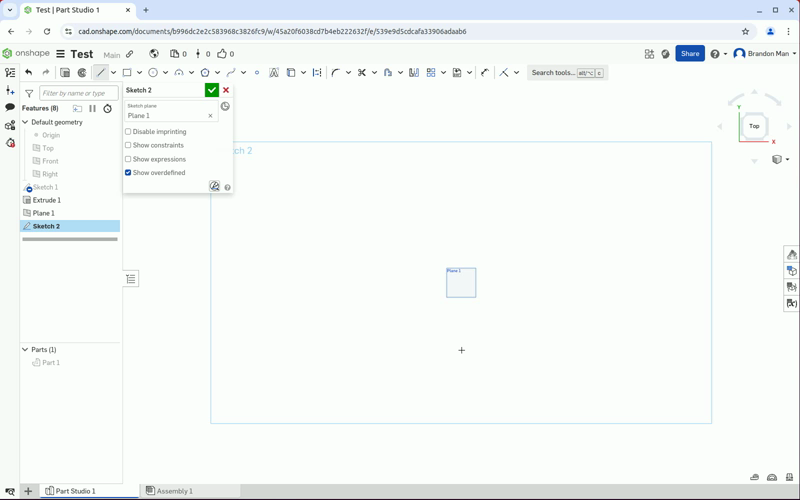
click(461, 349)
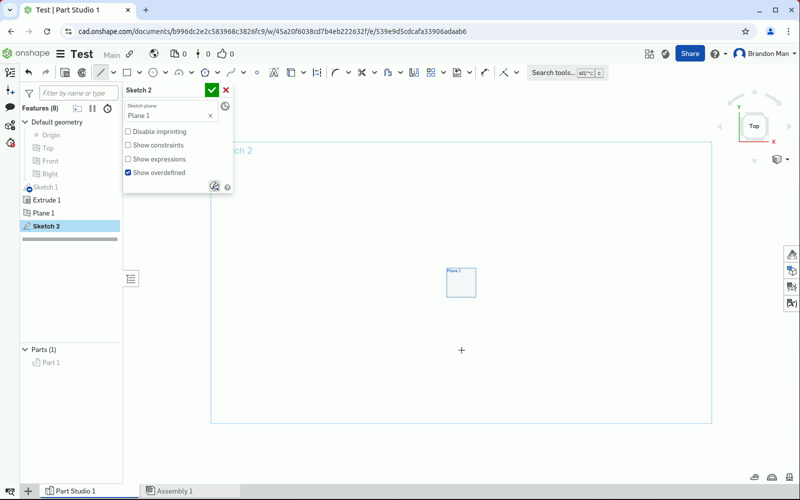
key_up(shift)
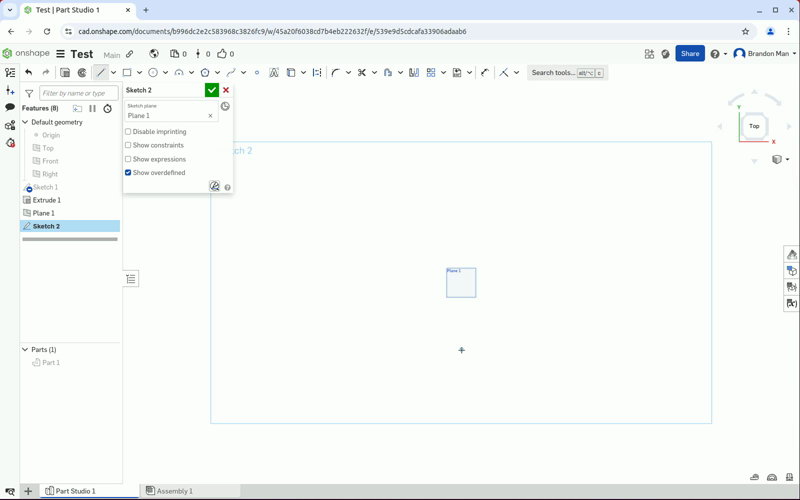
key_down(shift)
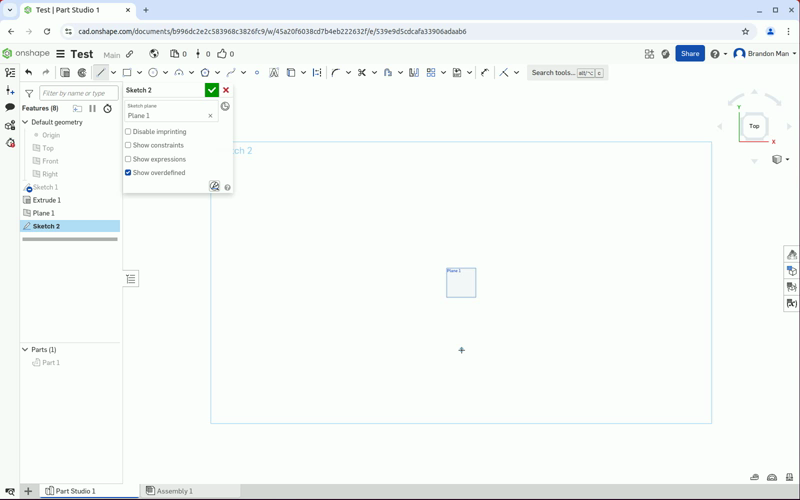
mouse_move(570, 349)
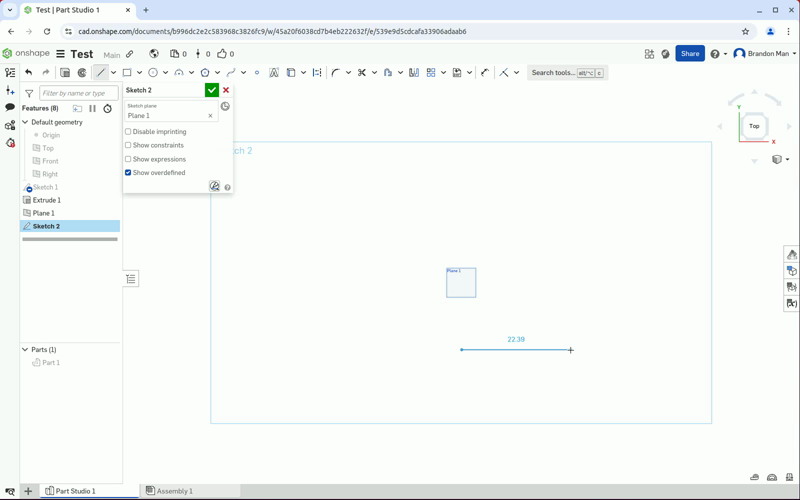
click(570, 349)
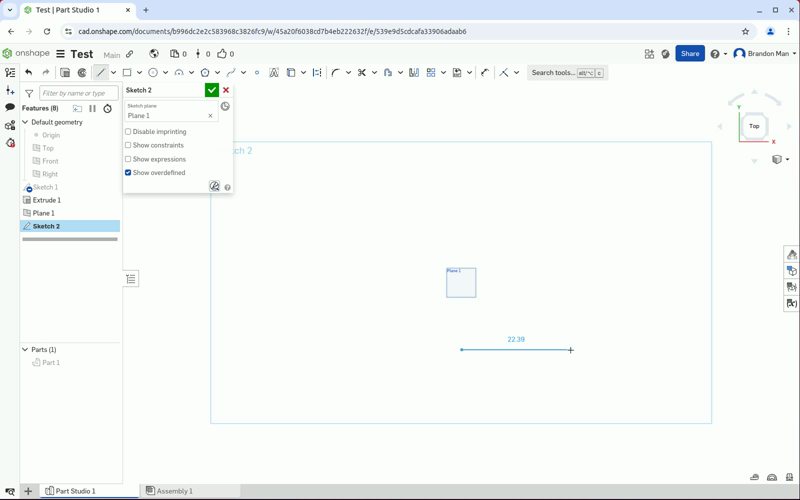
key_up(shift)
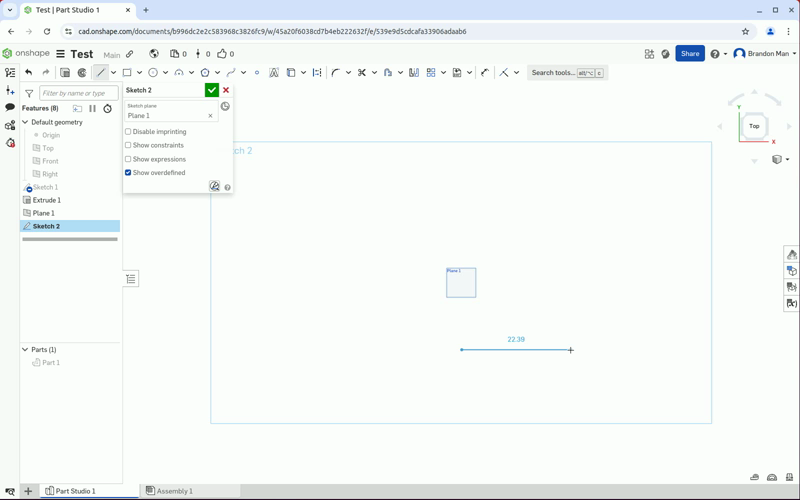
key_down(shift)
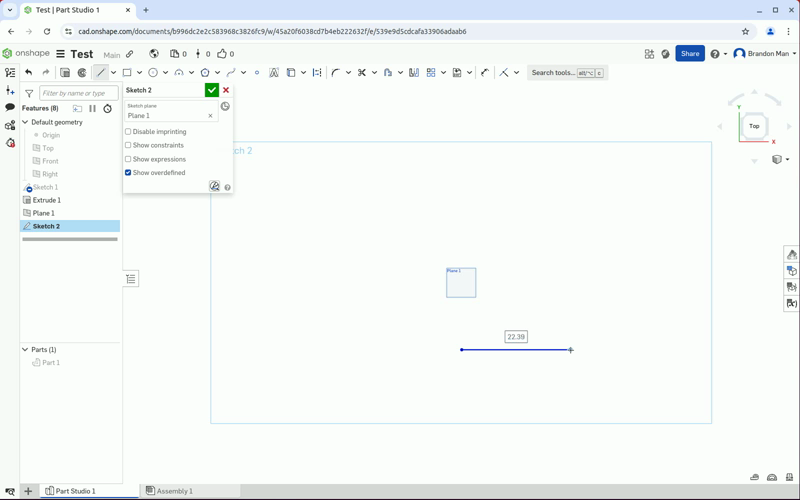
mouse_move(570, 284)
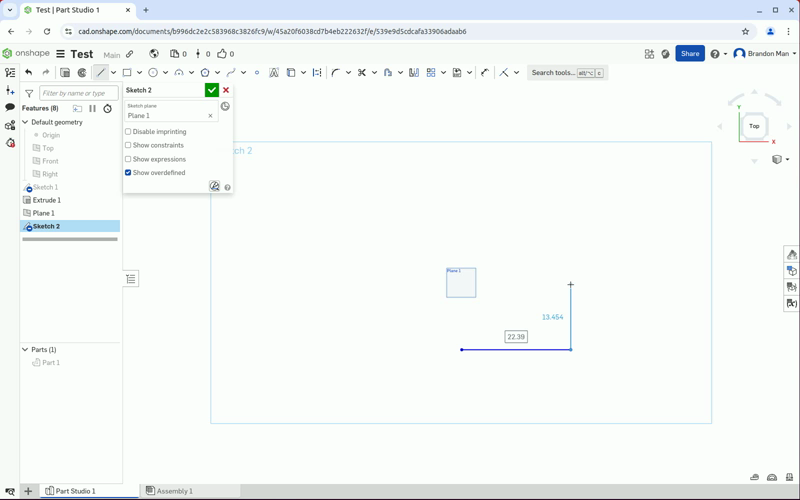
click(570, 284)
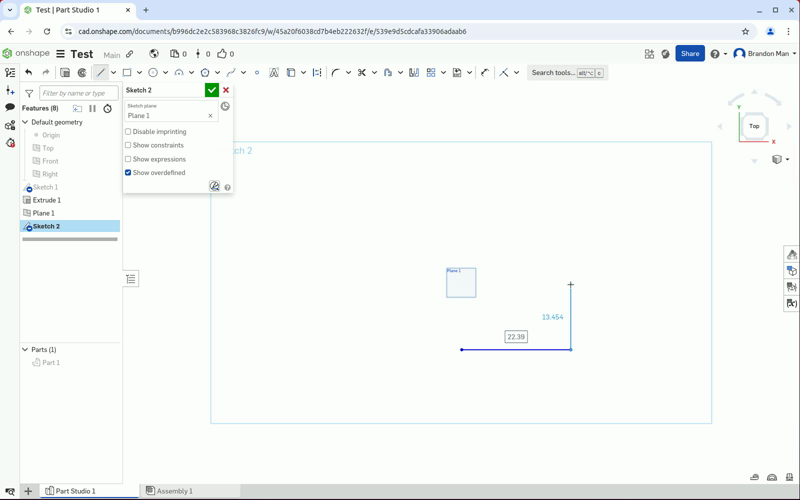
key_up(shift)
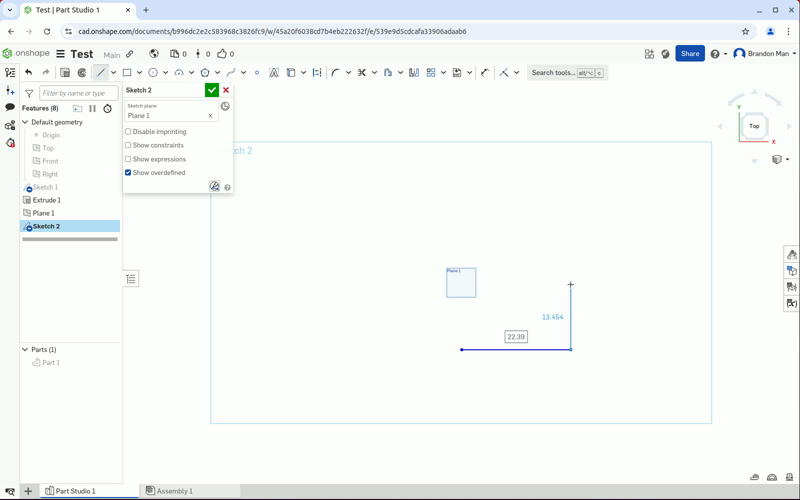
key_down(shift)
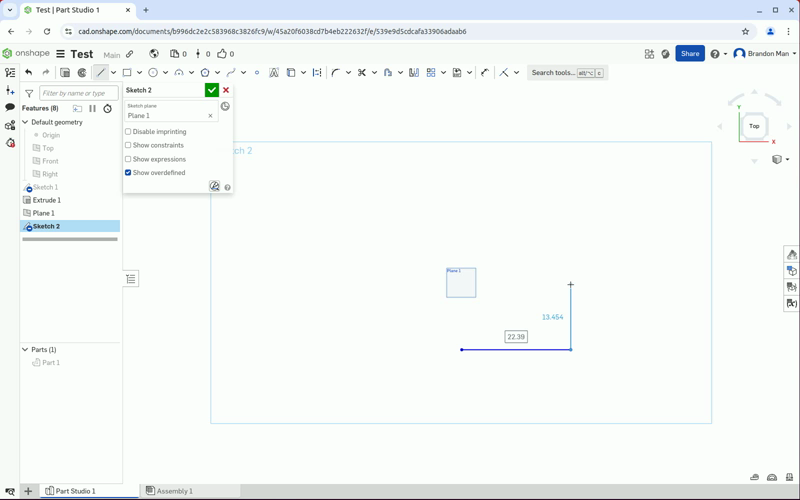
mouse_move(461, 284)
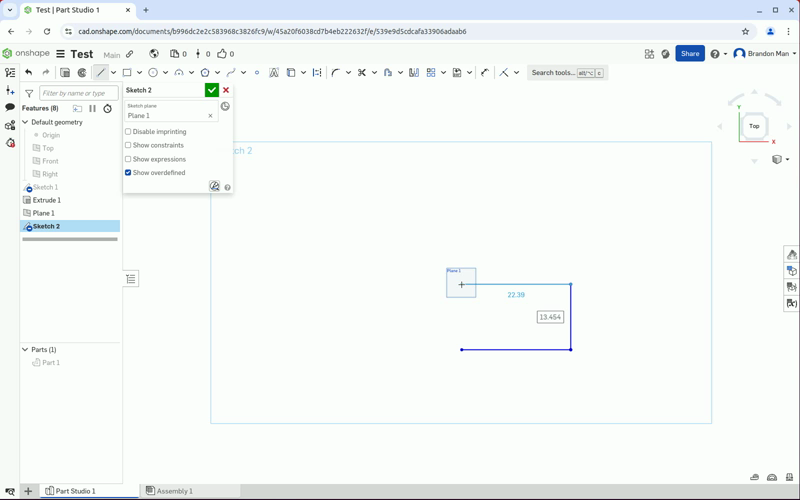
click(461, 284)
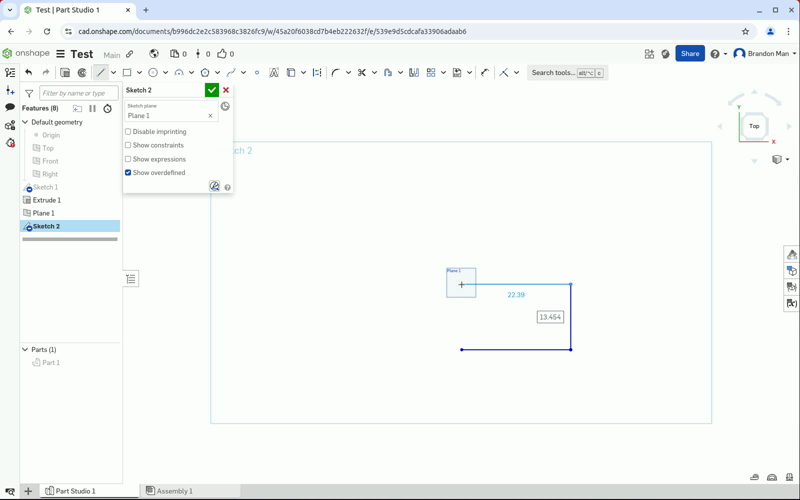
key_up(shift)
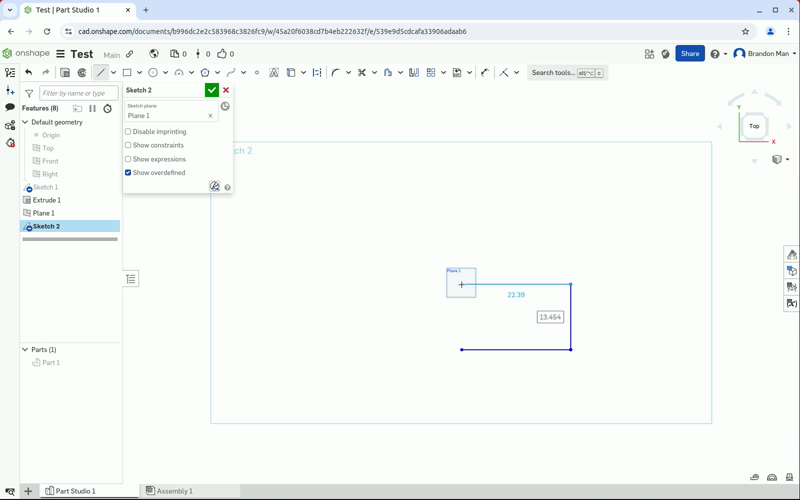
key_down(shift)
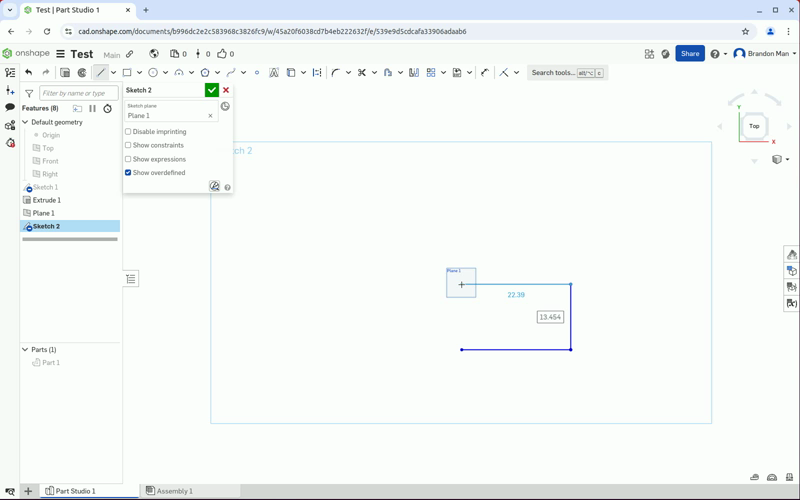
mouse_move(461, 349)
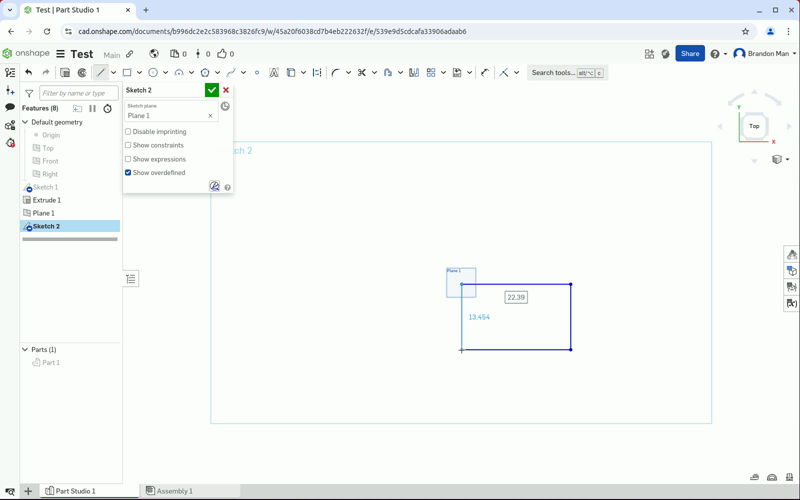
key_up(shift)
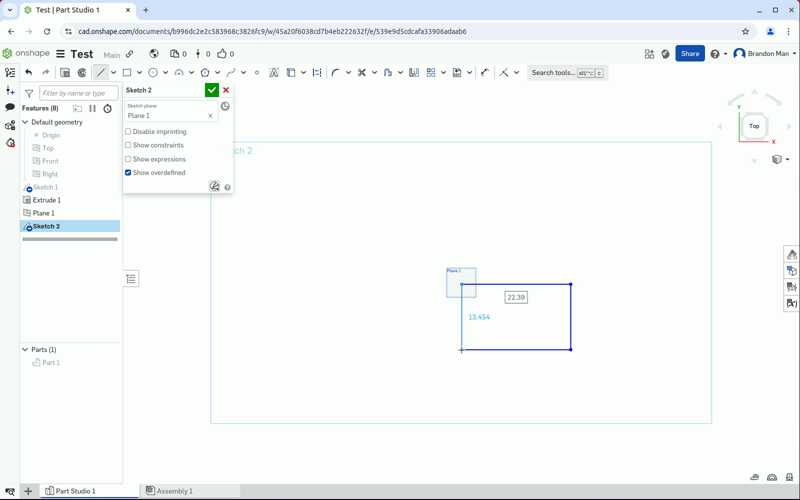
click(461, 349)
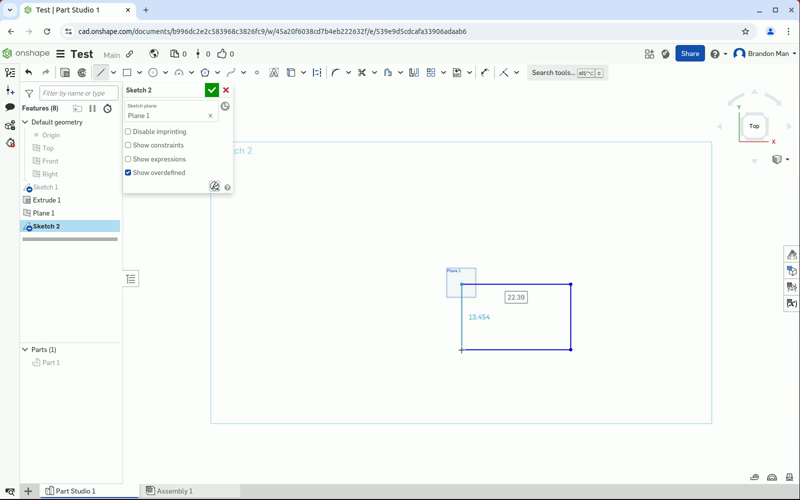
key(esc)
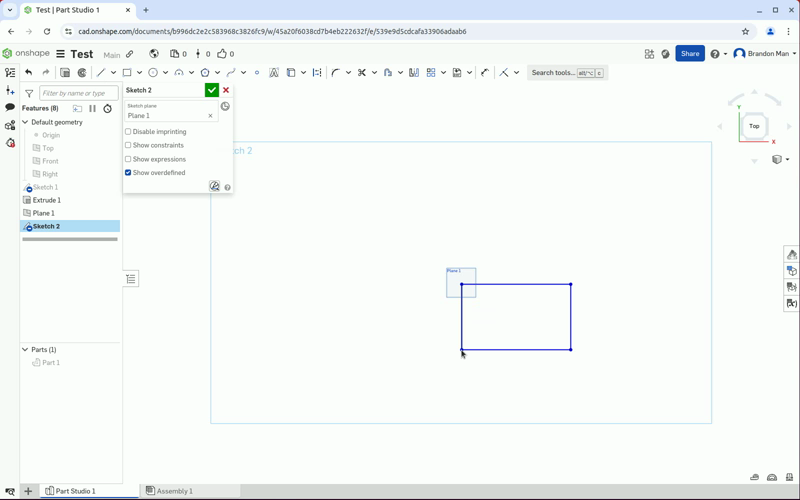
mouse_move(473, 328)
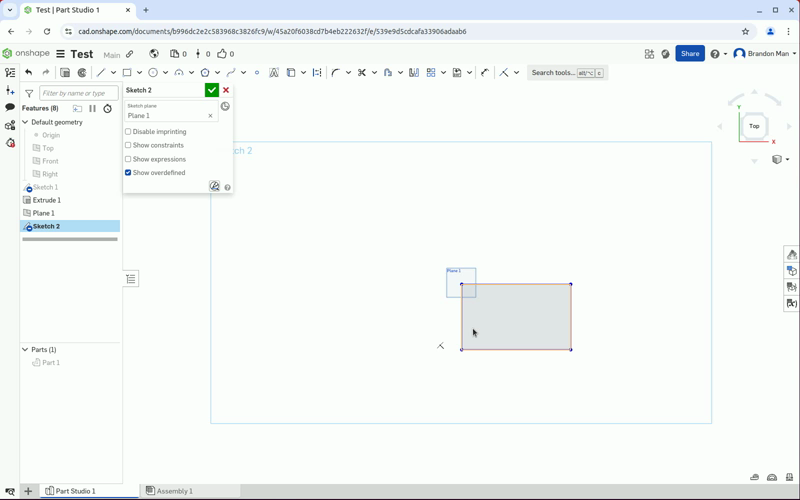
click(473, 328)
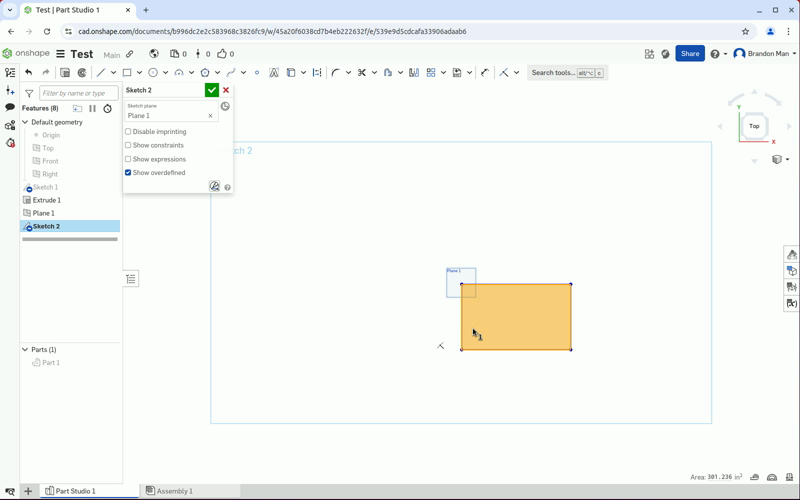
mouse_move(73, 352)
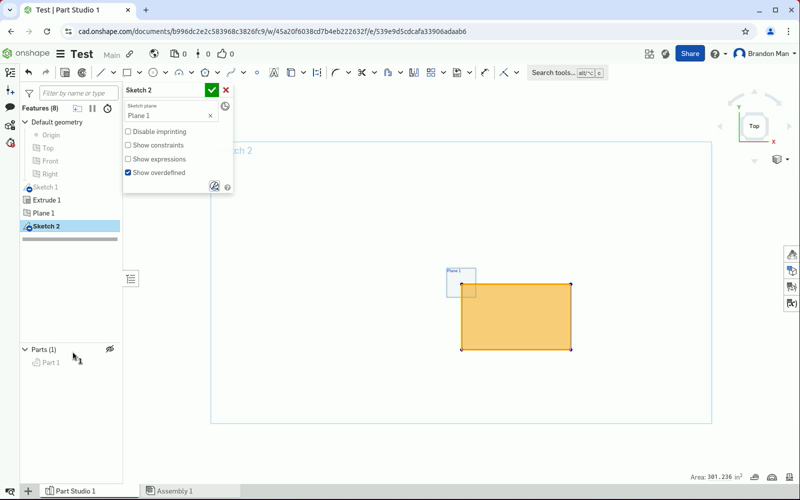
key(shift+y)
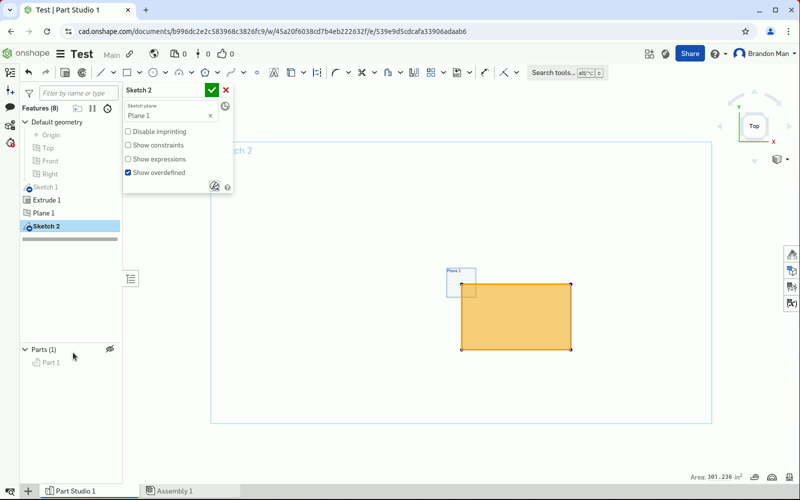
key(shift+e)
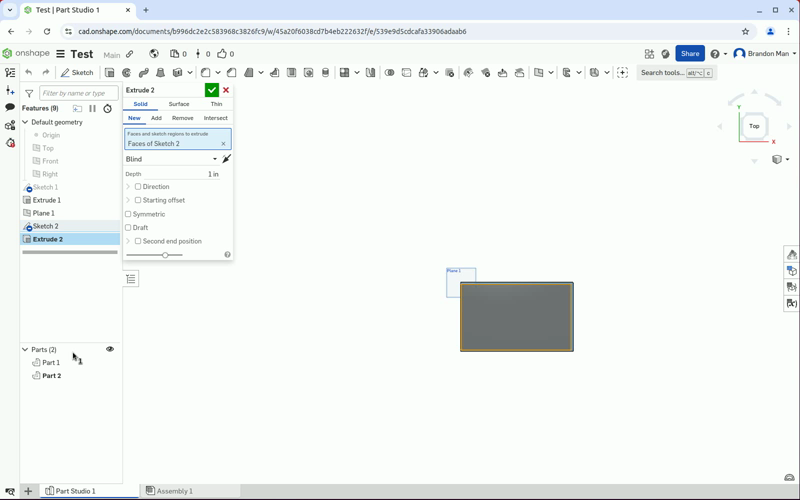
mouse_move(143, 106)
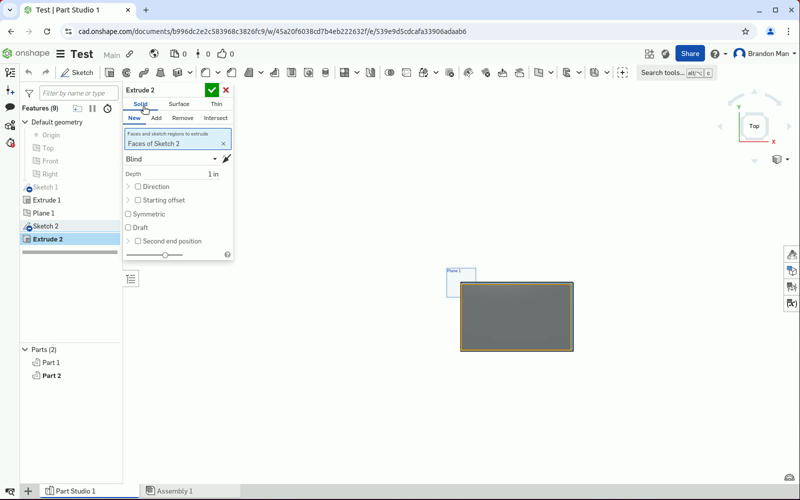
click(143, 106)
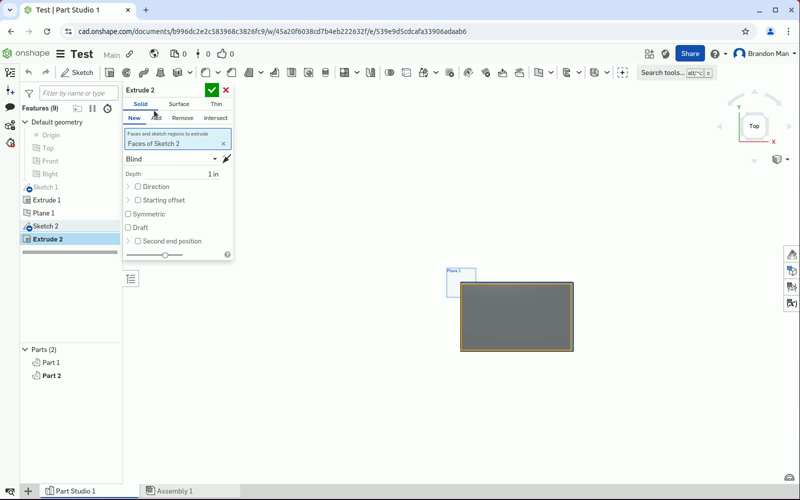
mouse_move(186, 120)
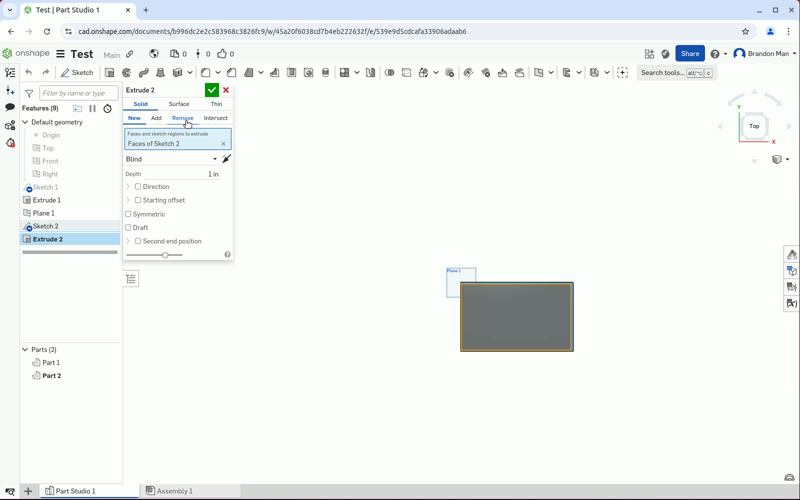
click(186, 120)
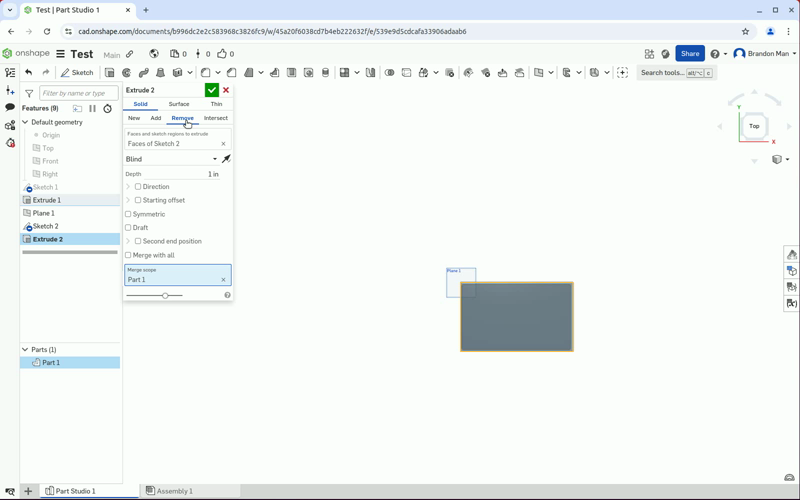
key(tab, 4)
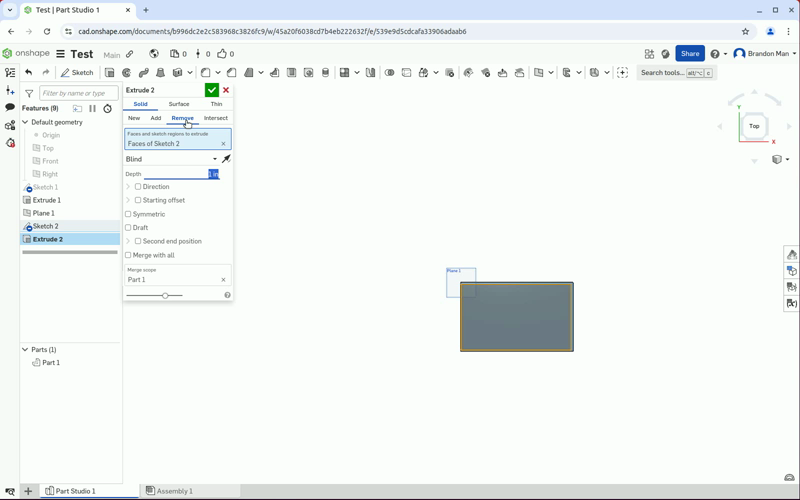
text(8.184)
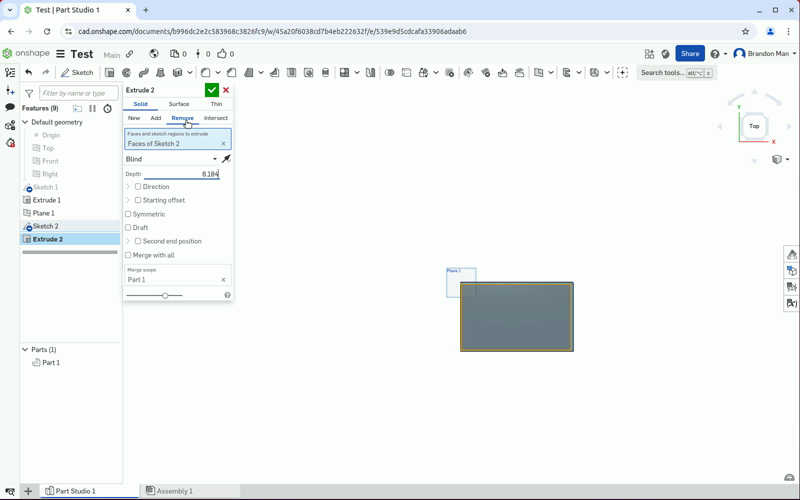
key(tab, 6)
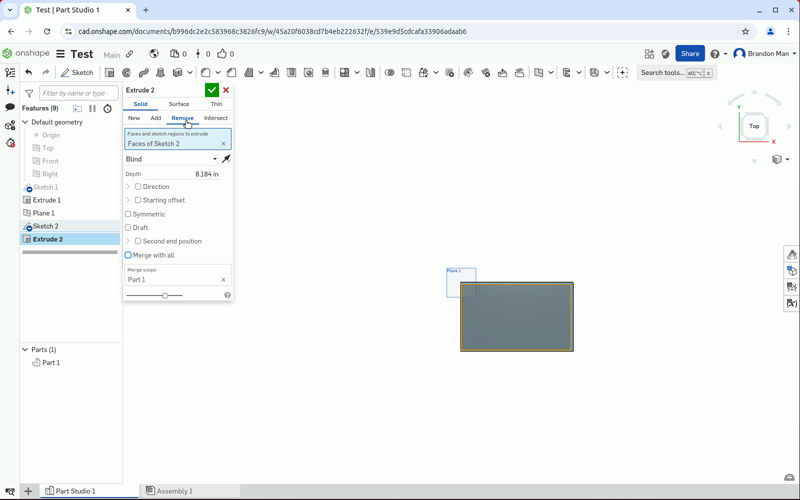
key(space)
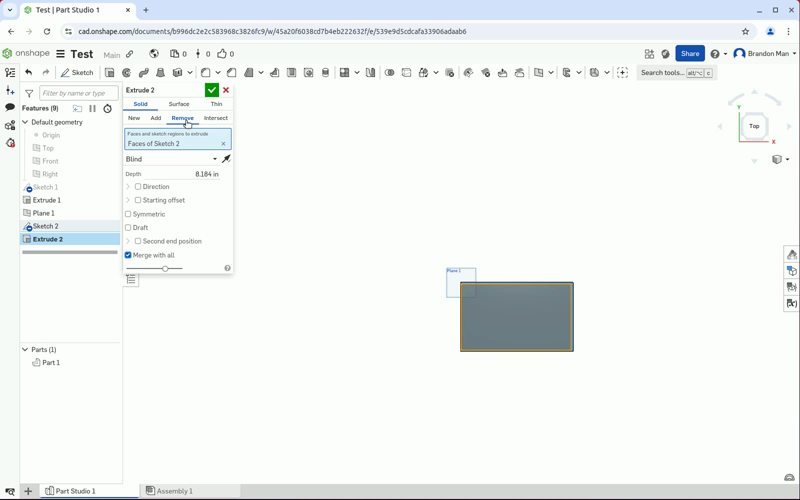
key(enter)
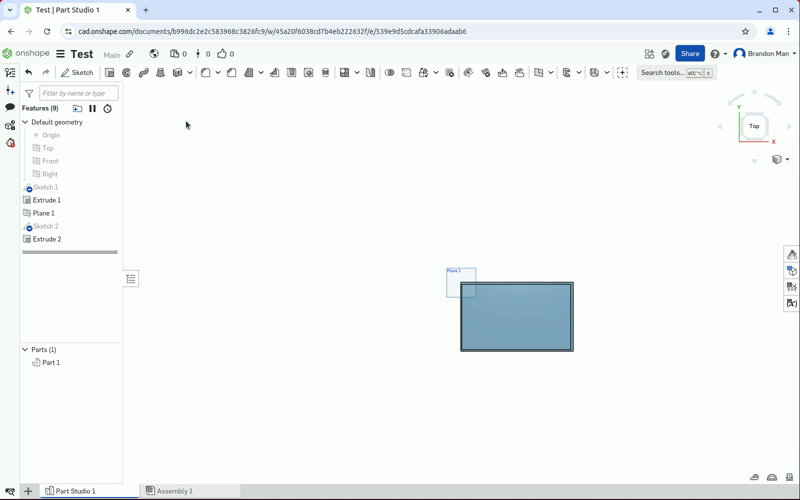
key(shift+h)
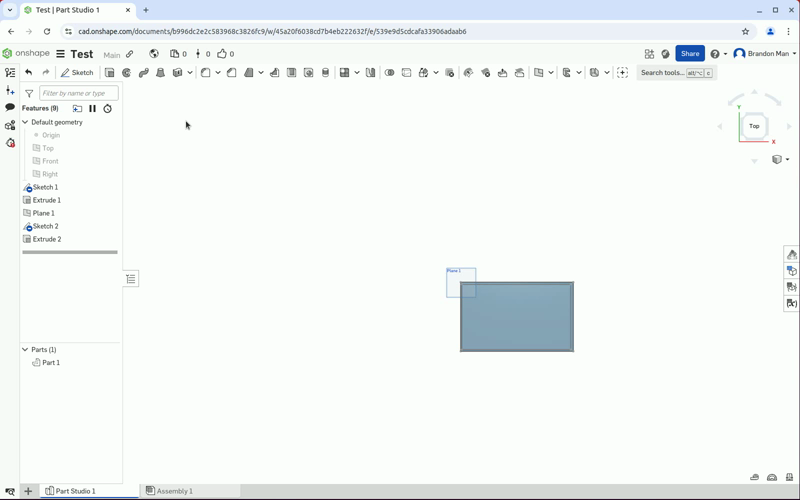
key(shift+h)
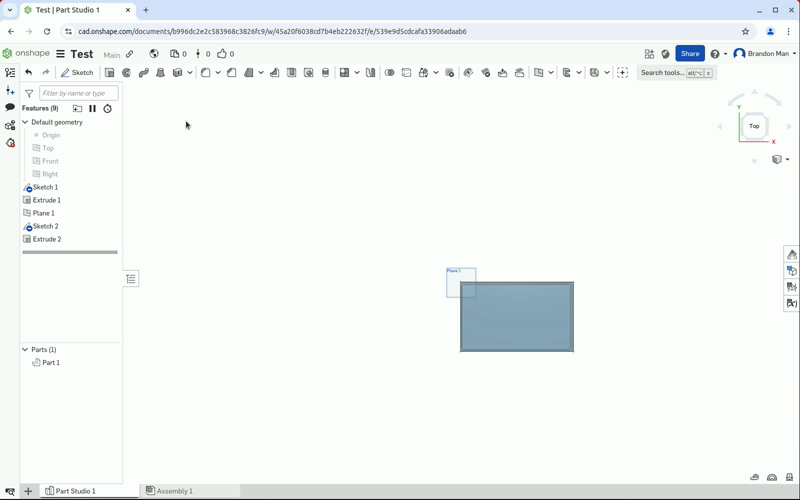
key(shift+7)
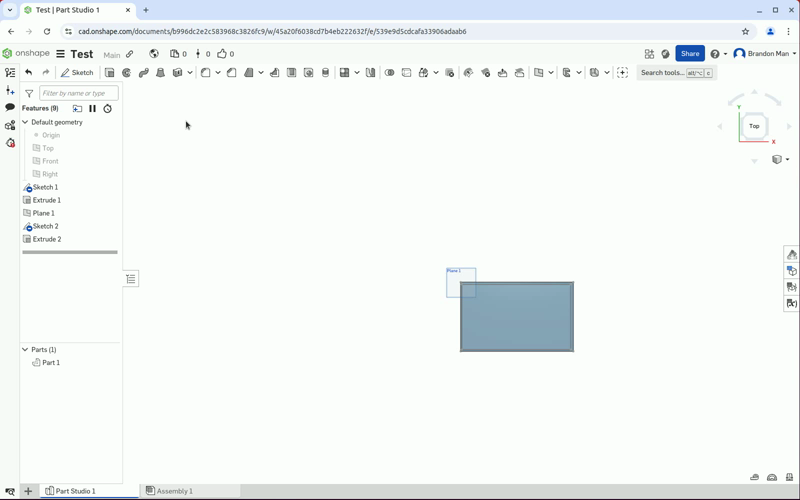
key(up, 3)
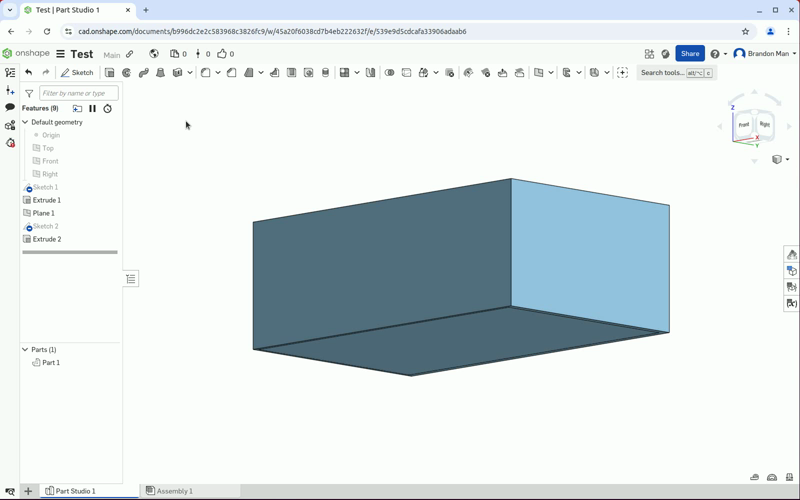
key(left, 3)
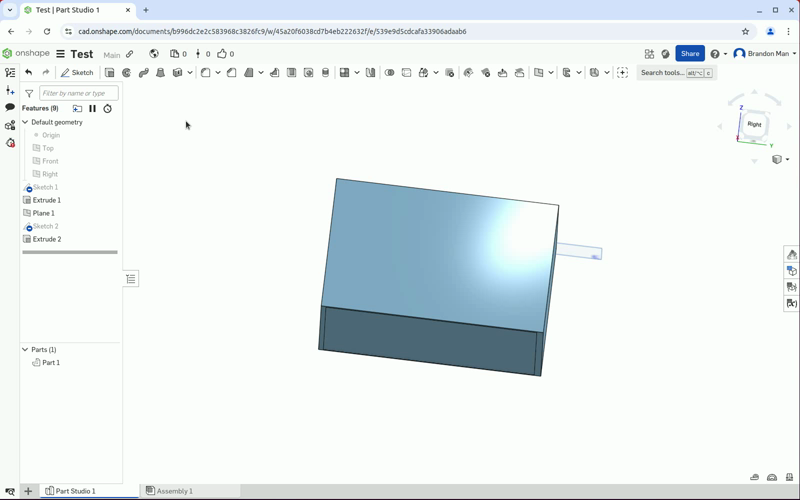
key(right, 3)
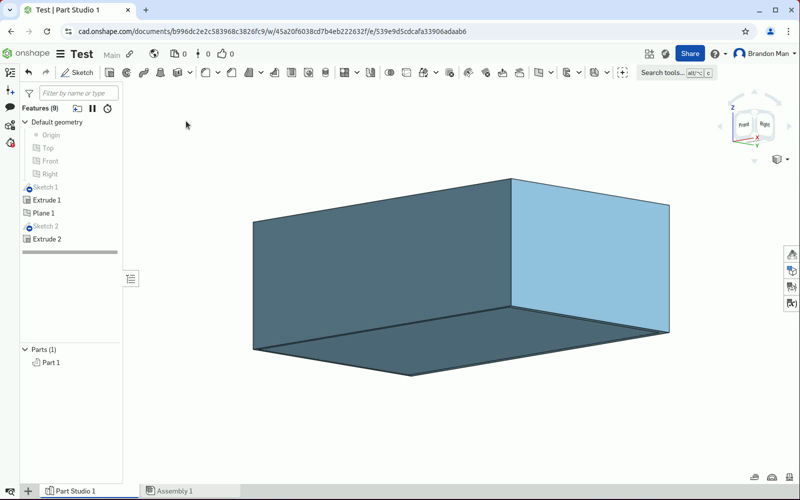
key(down, 3)
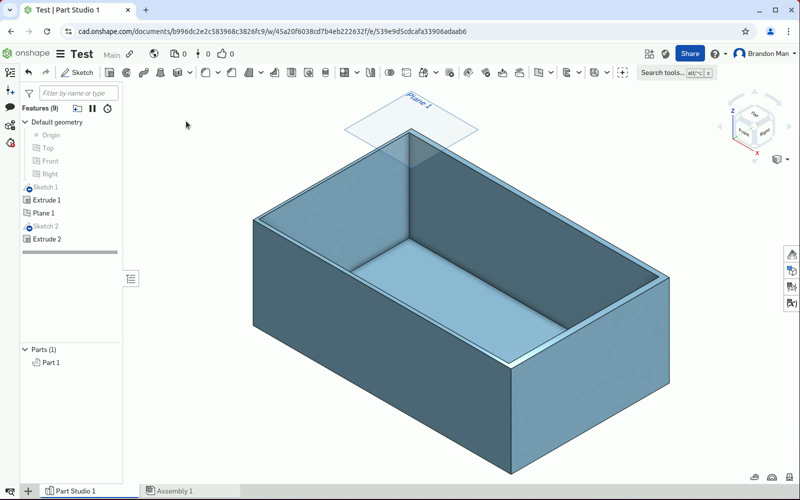
mouse_move(73, 189)
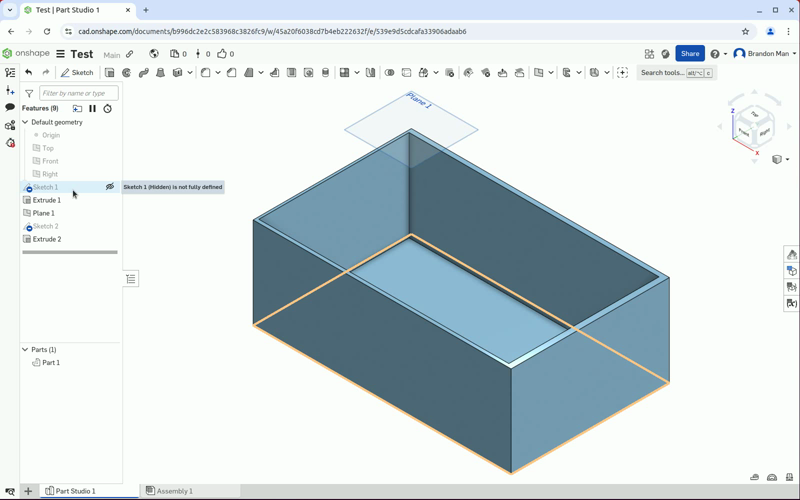
click(73, 189)